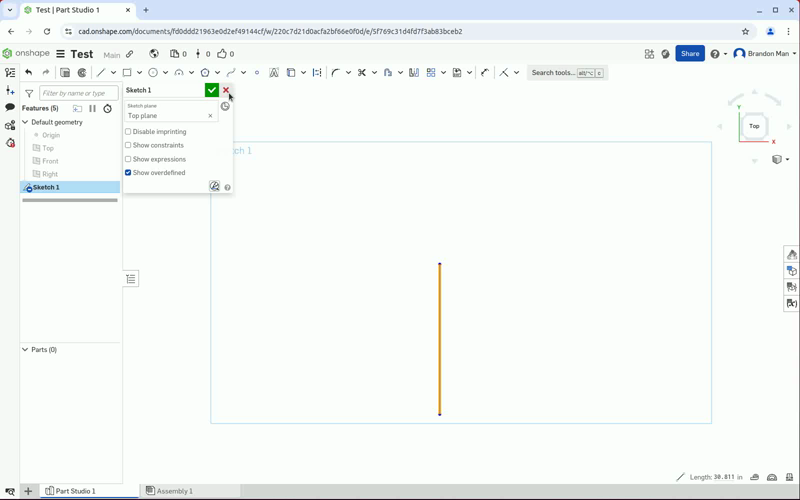
key(shift+h)
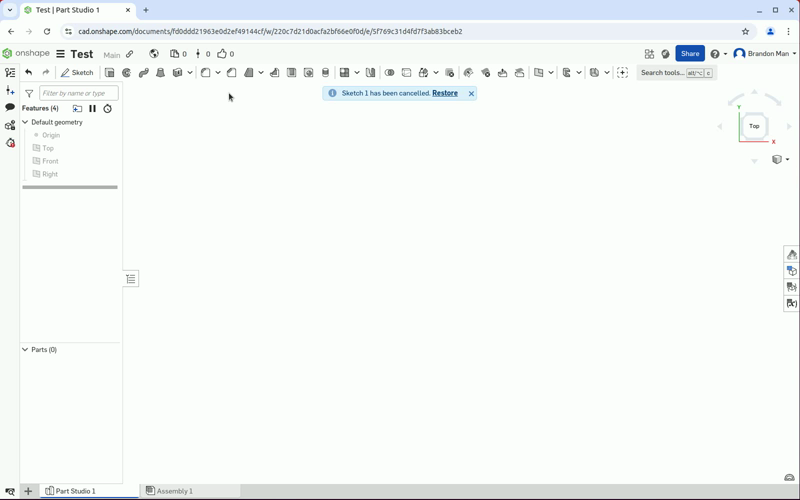
mouse_move(73, 352)
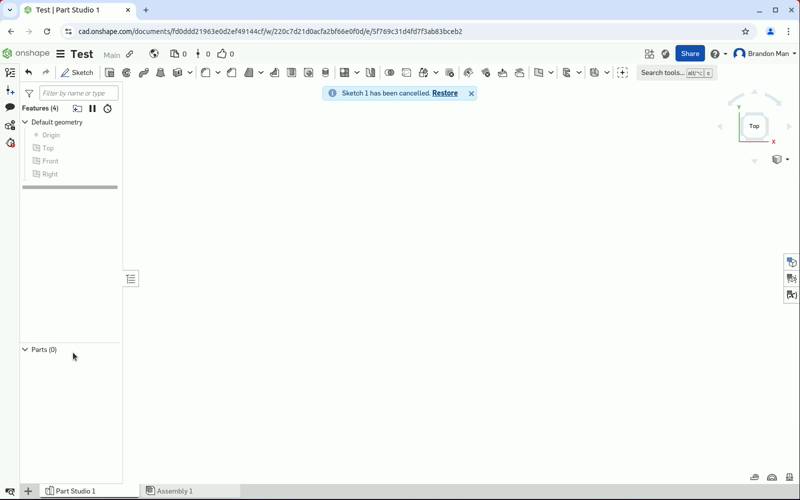
key(y)
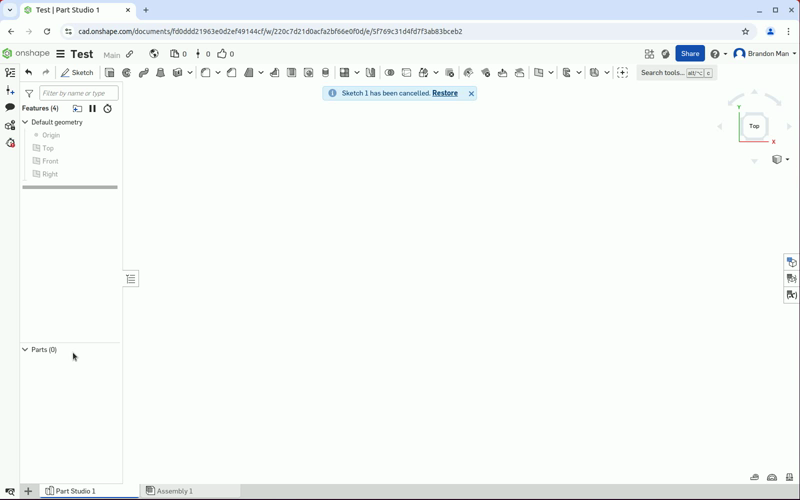
key(shift+p)
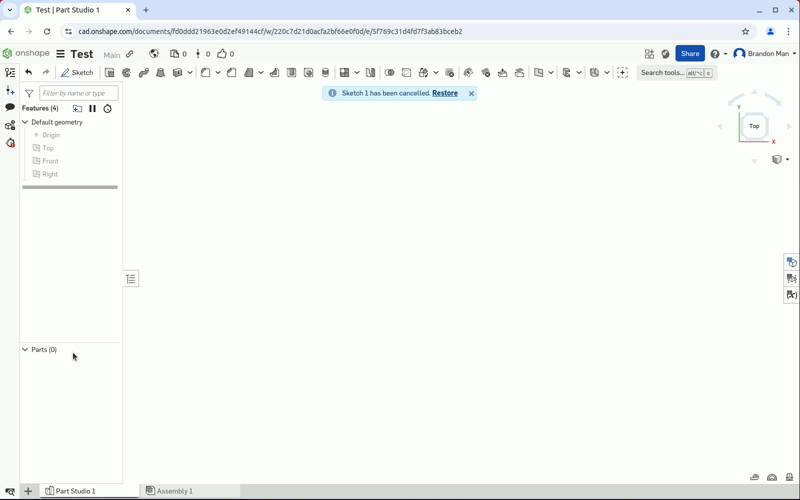
key(space)
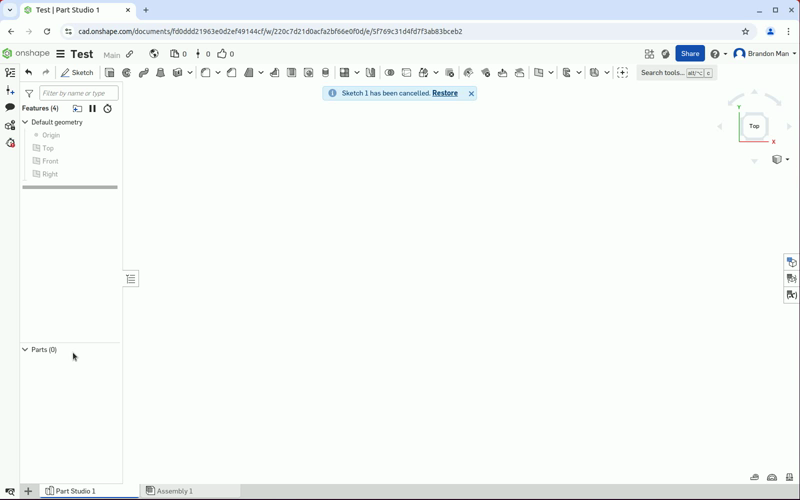
key_down(shift)
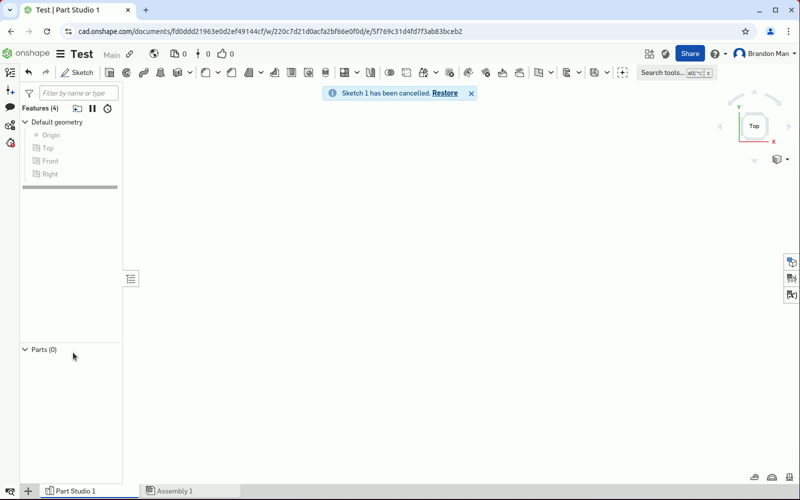
key(up)
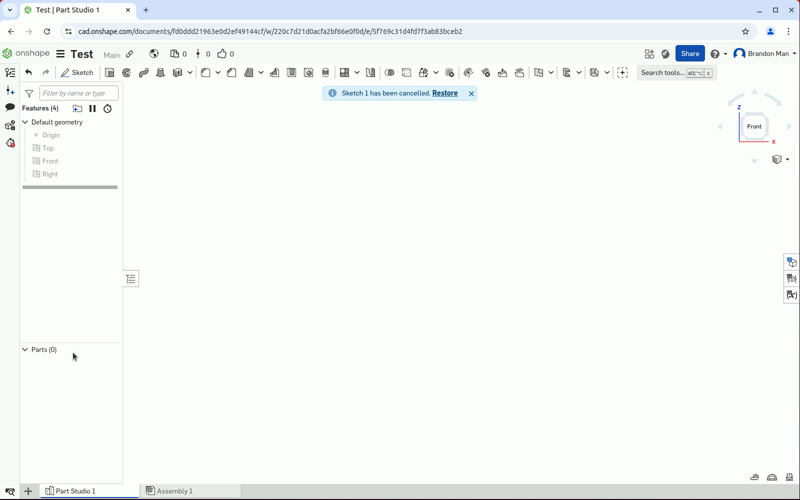
key_up(shift)
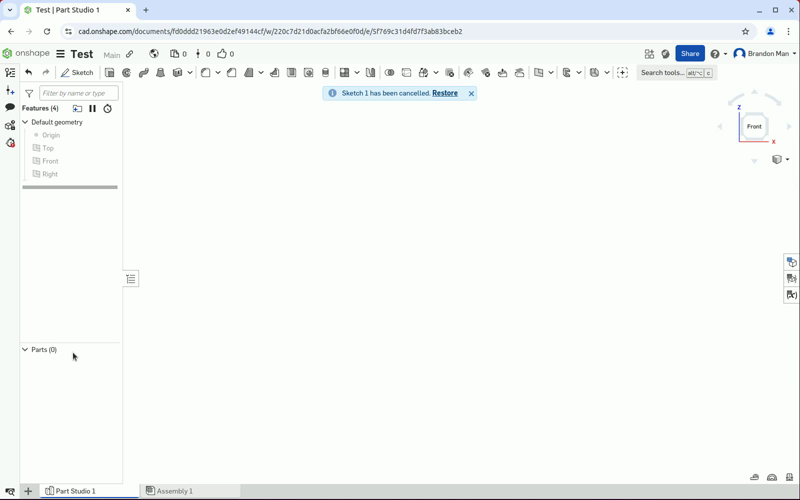
key(space)
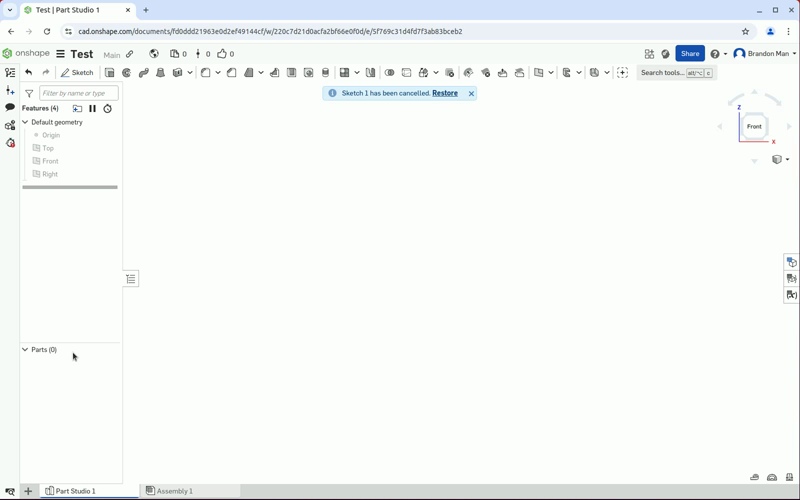
key_down(shift)
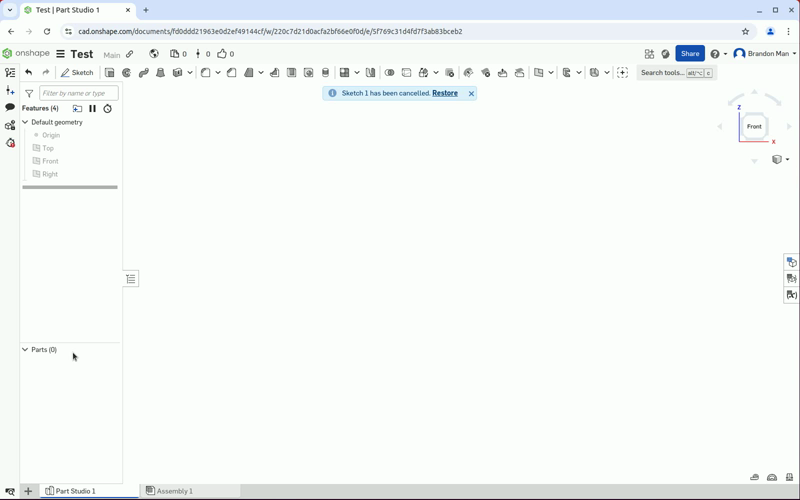
key(left)
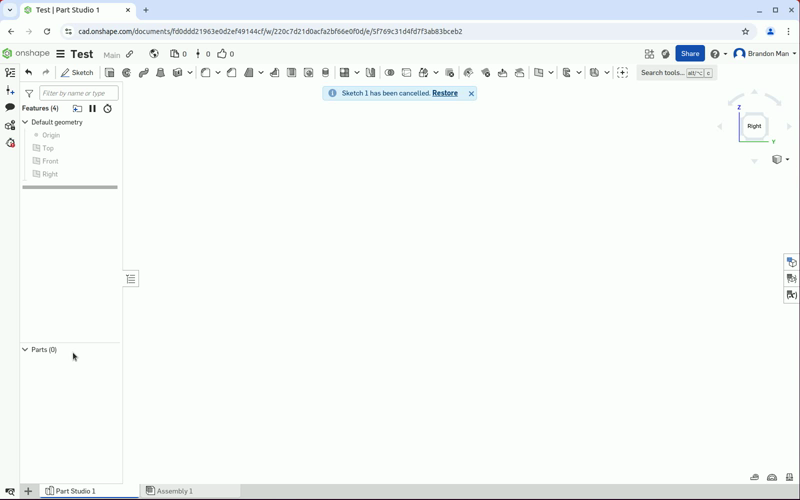
key_up(shift)
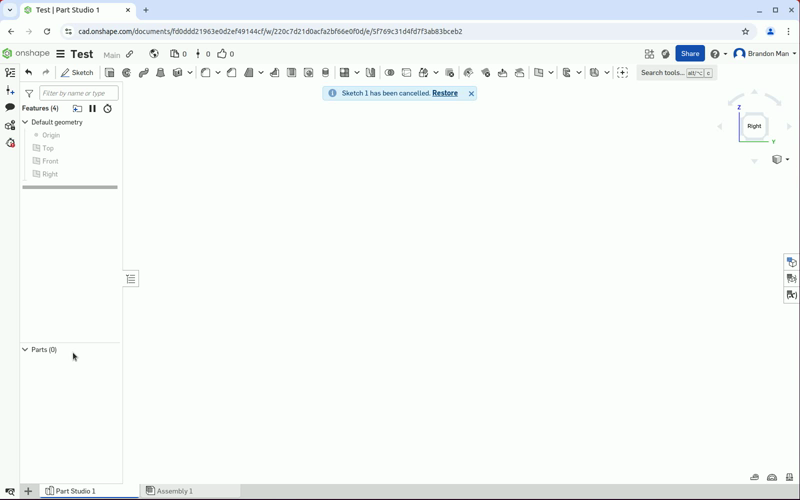
mouse_move(73, 352)
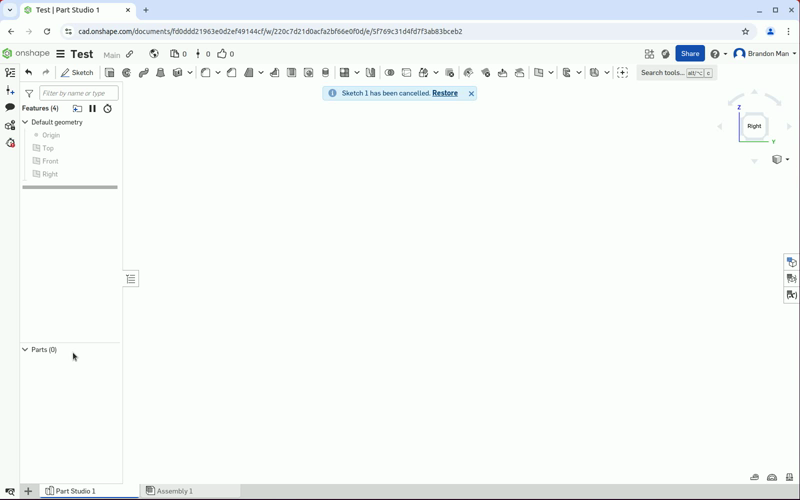
key(shift+y)
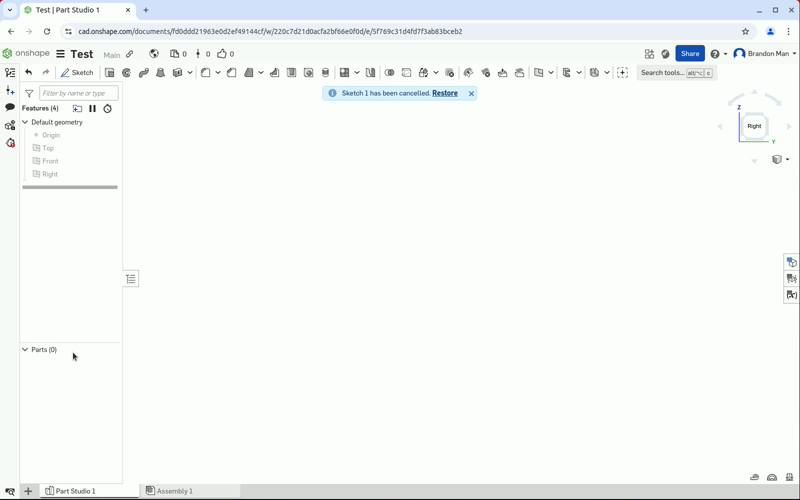
key(shift+s)
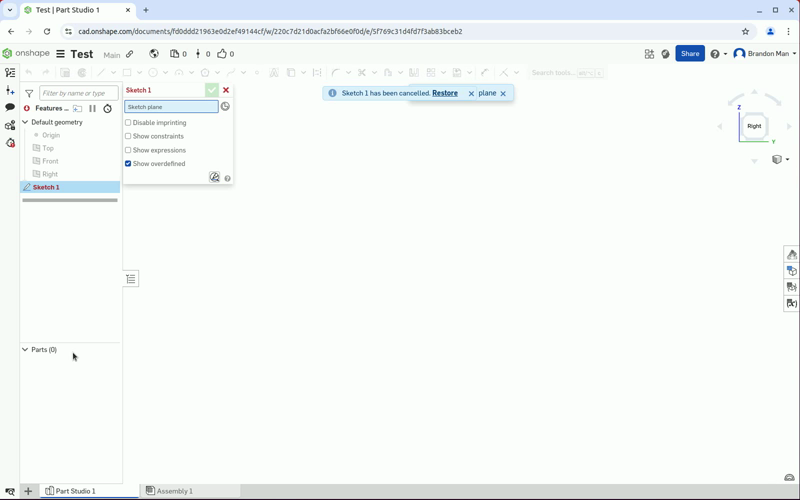
mouse_move(73, 176)
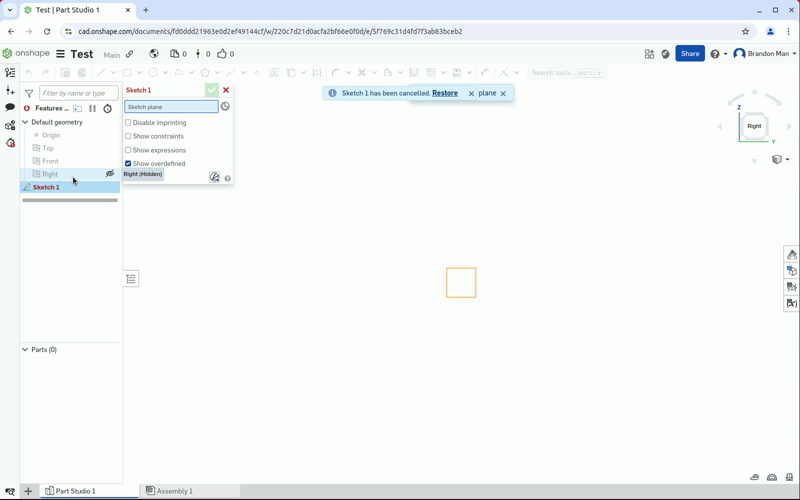
click(73, 176)
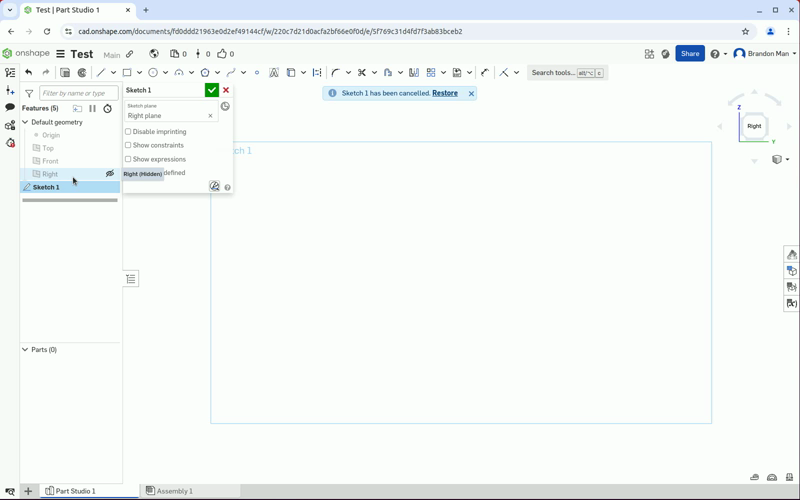
mouse_move(73, 352)
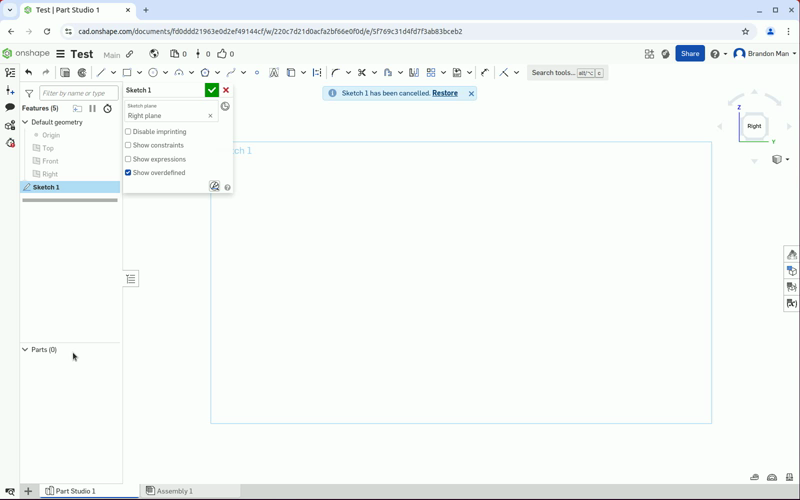
key(y)
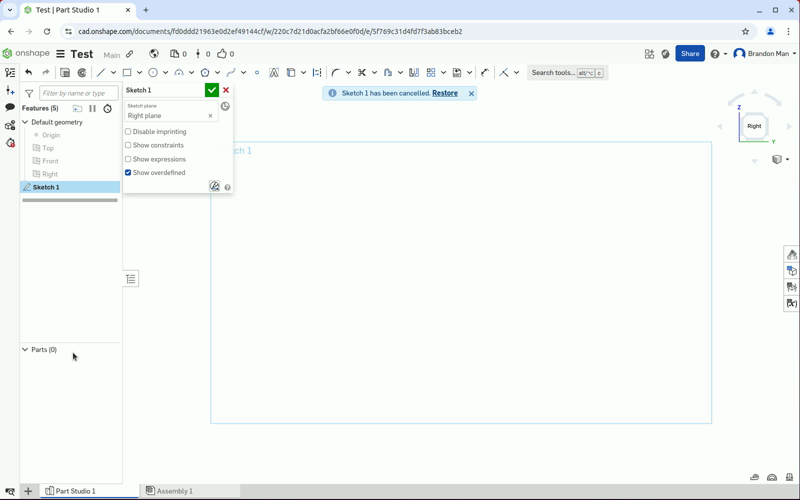
key(l)
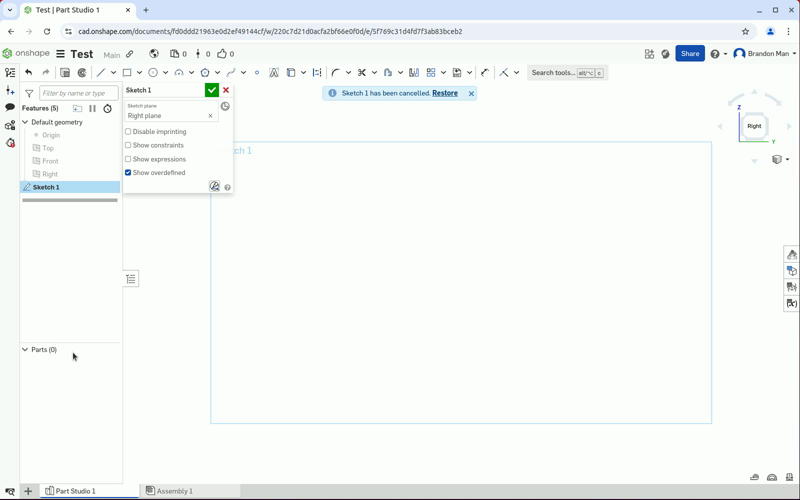
key_down(shift)
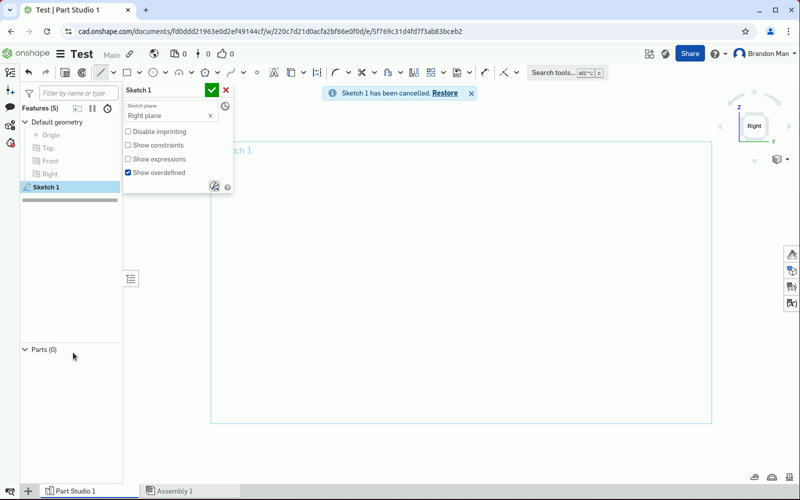
mouse_move(348, 247)
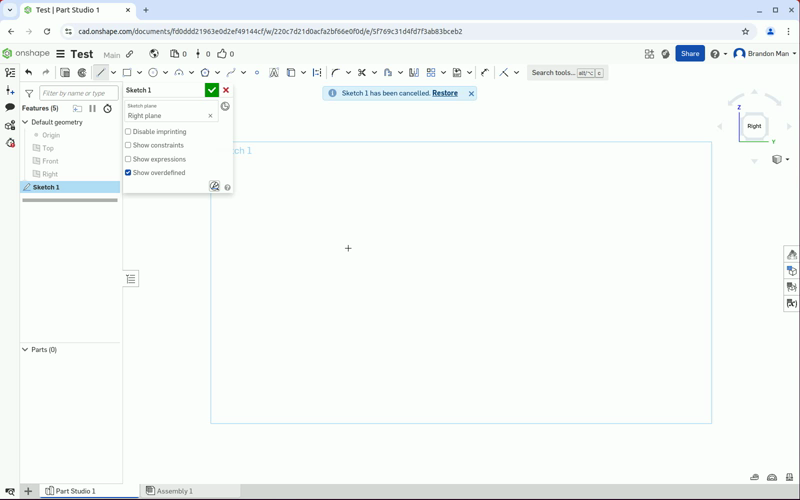
click(348, 247)
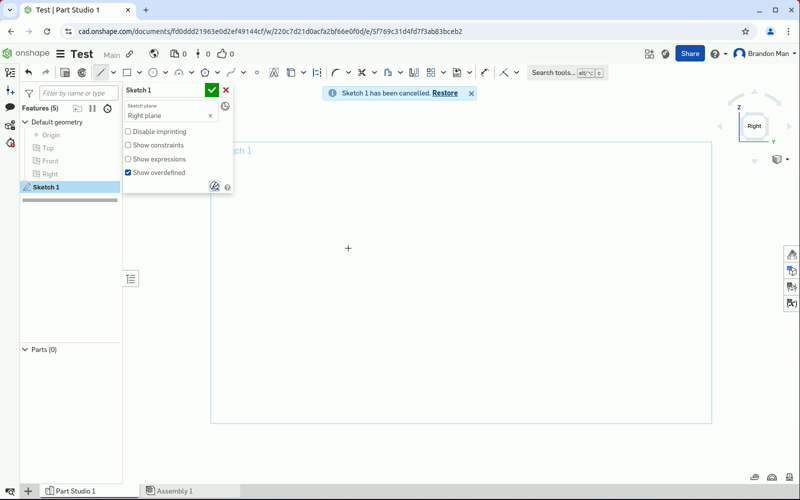
key_up(shift)
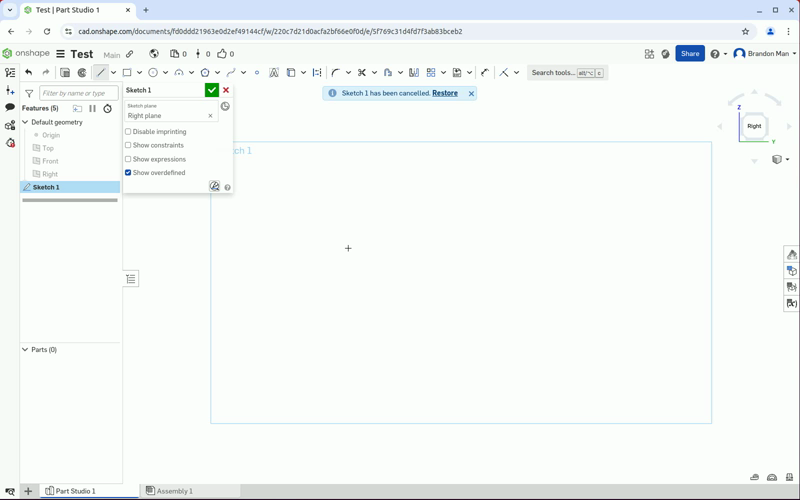
key_down(shift)
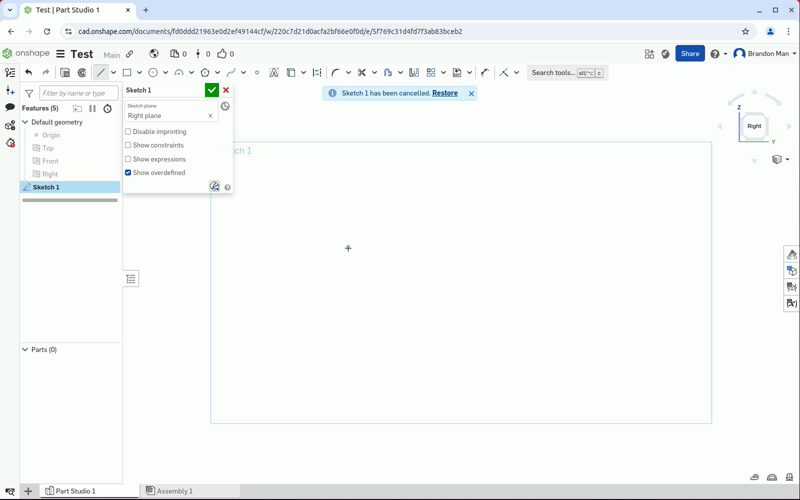
mouse_move(378, 247)
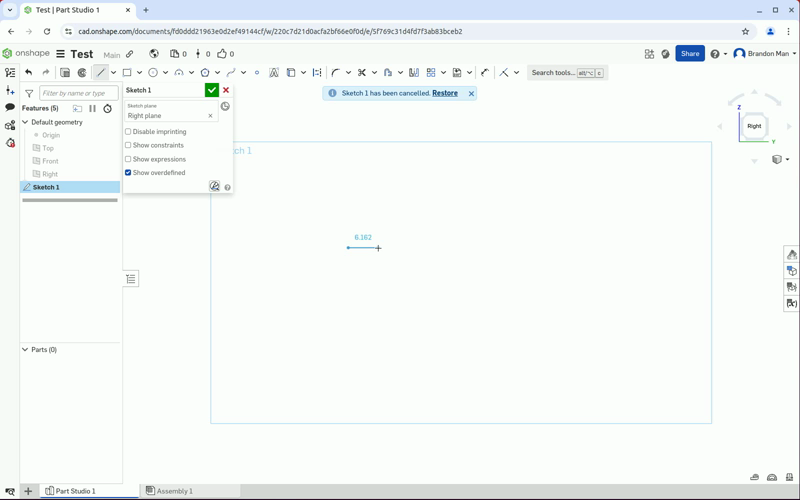
mouse_move(357, 282)
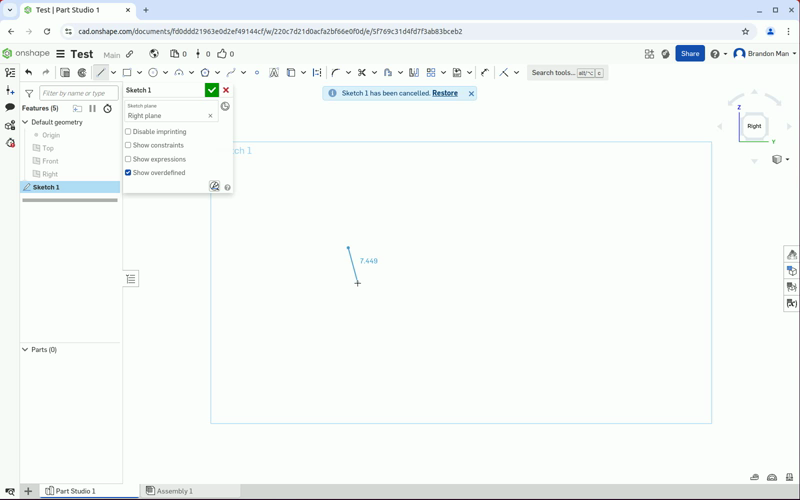
click(357, 282)
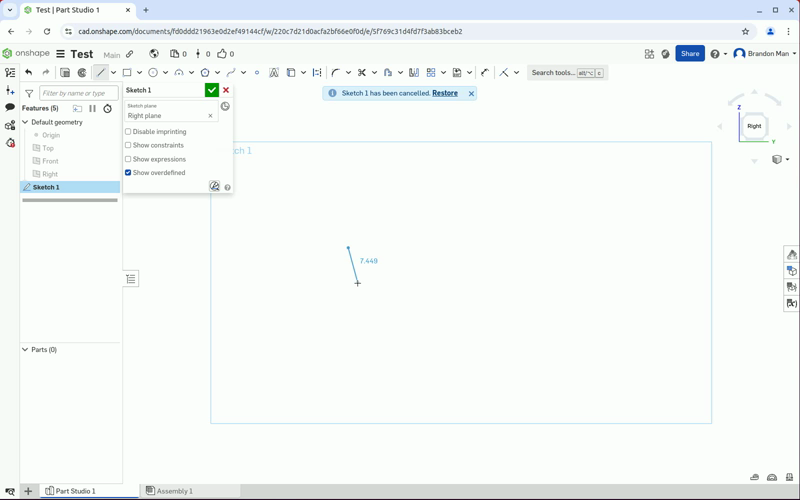
key_up(shift)
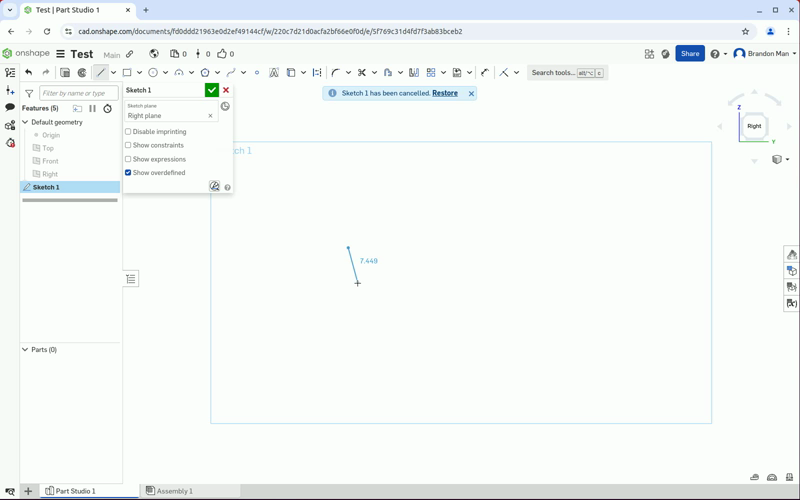
key_down(shift)
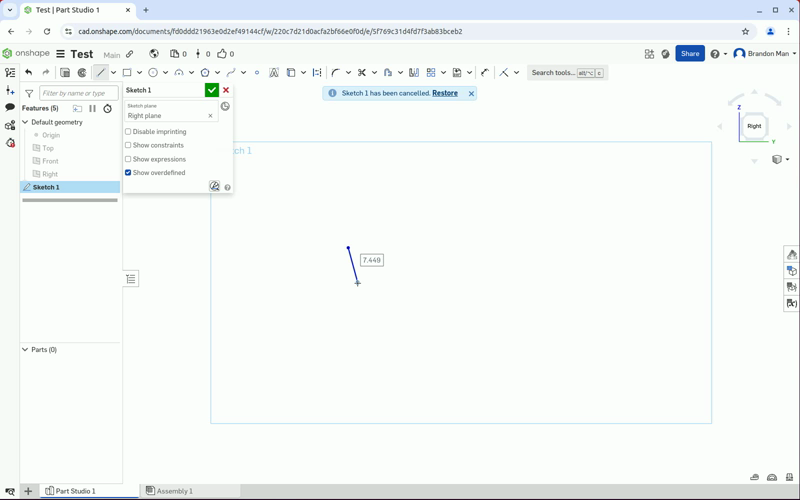
mouse_move(523, 282)
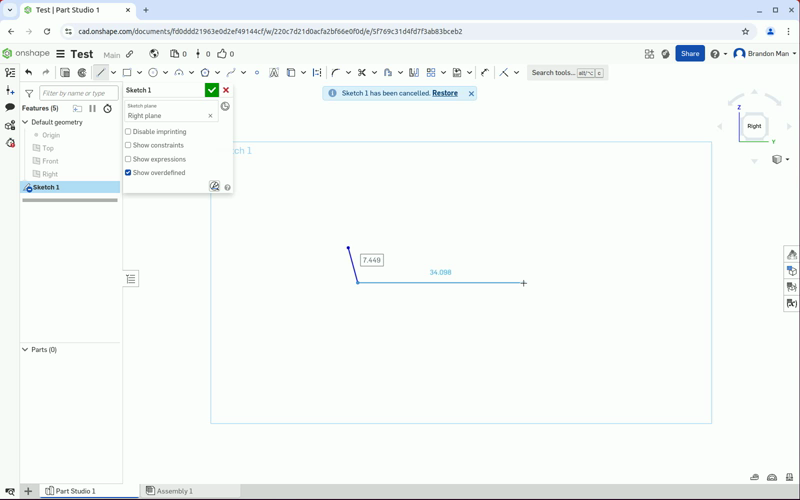
click(523, 282)
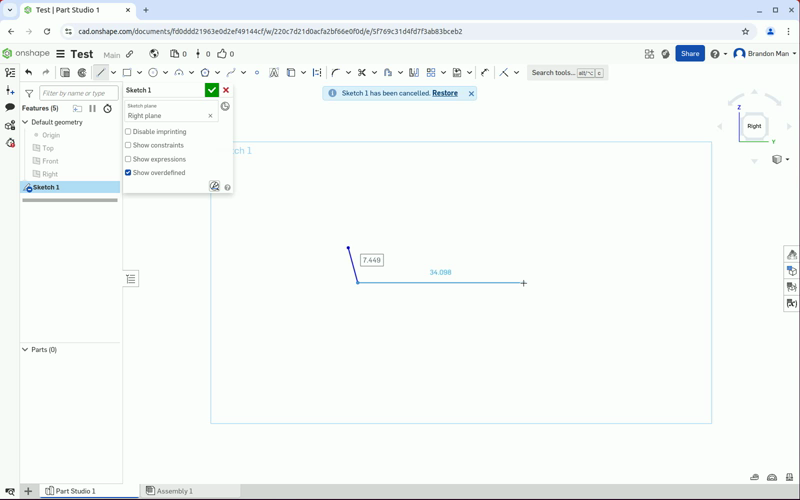
key_up(shift)
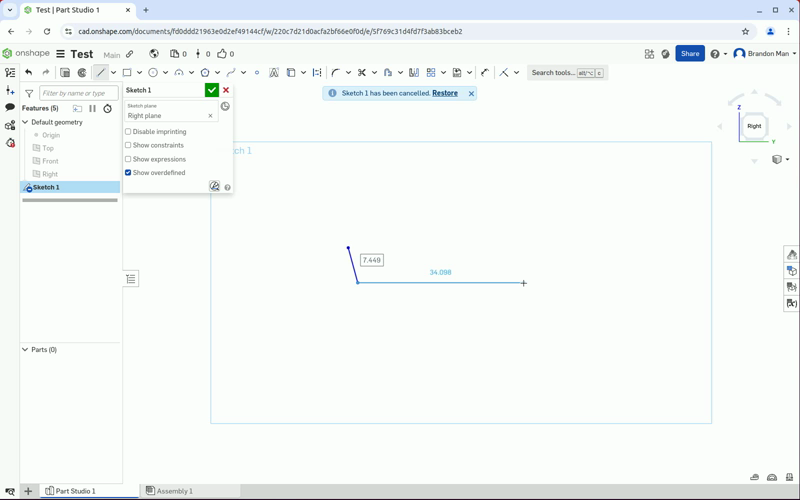
key_down(shift)
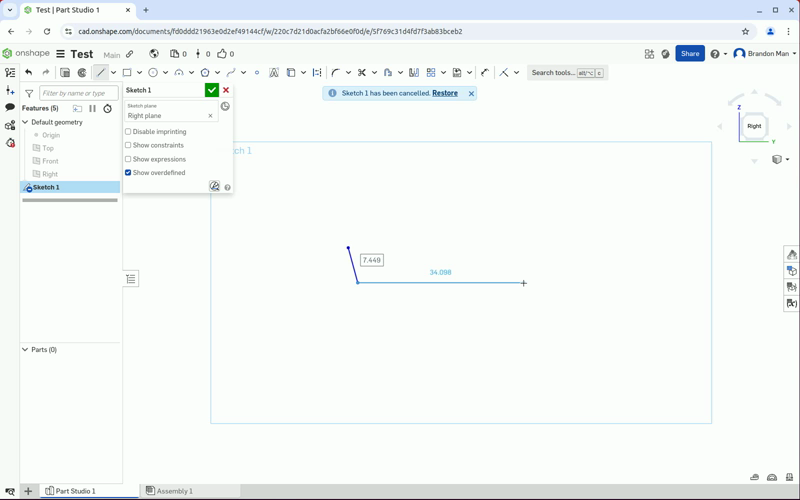
mouse_move(553, 282)
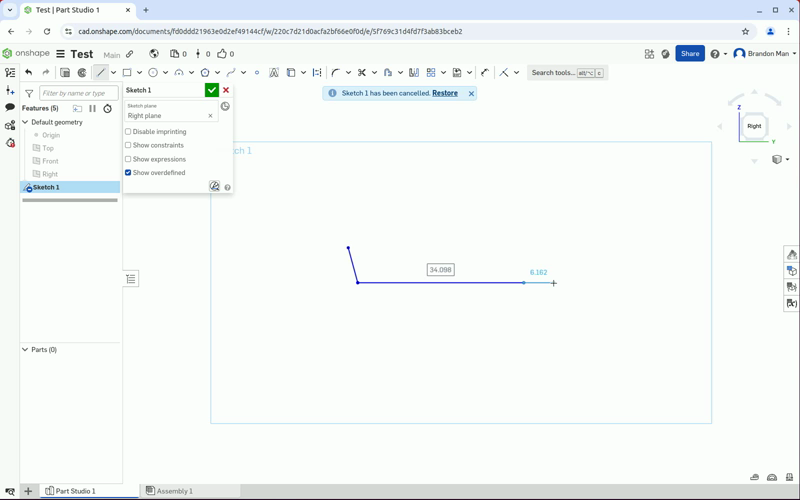
mouse_move(523, 247)
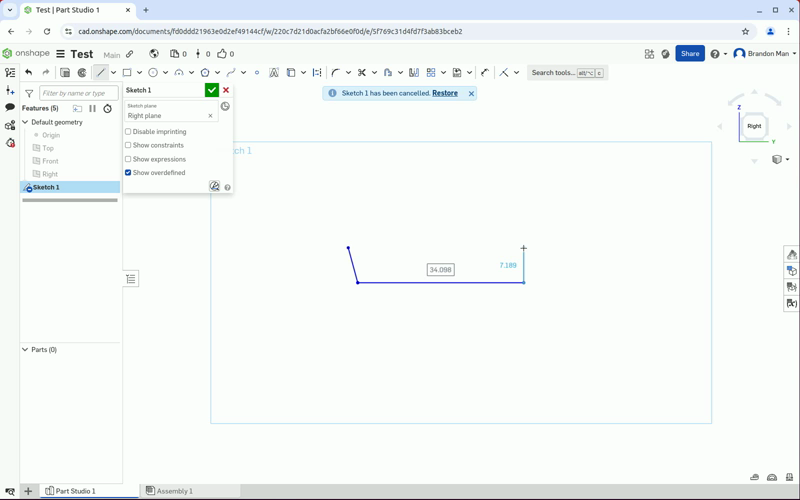
click(523, 247)
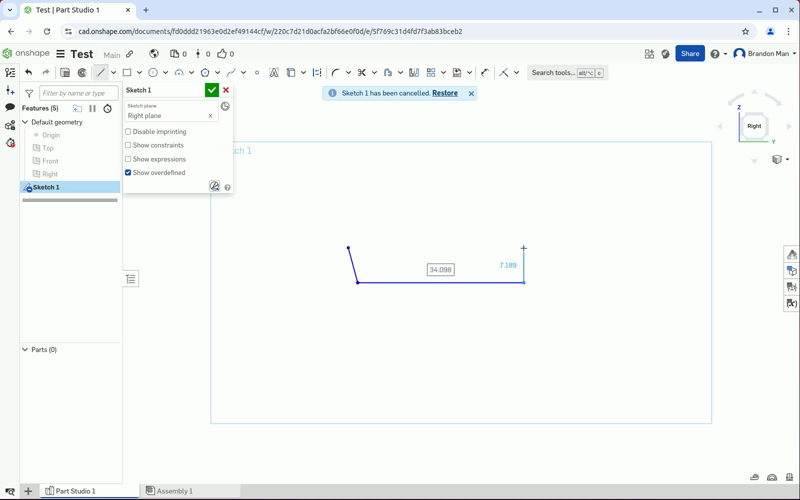
key_up(shift)
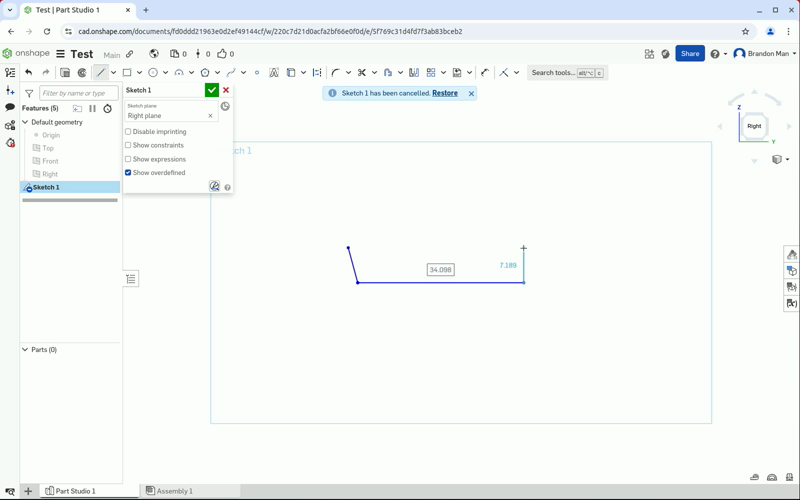
key_down(shift)
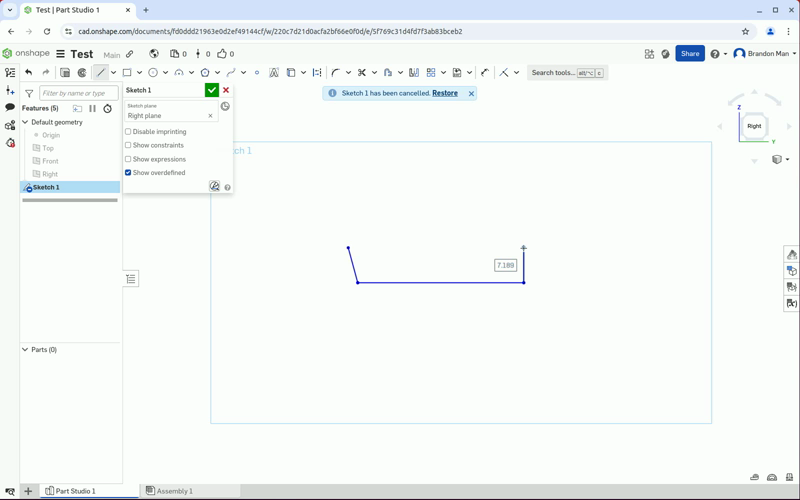
mouse_move(348, 247)
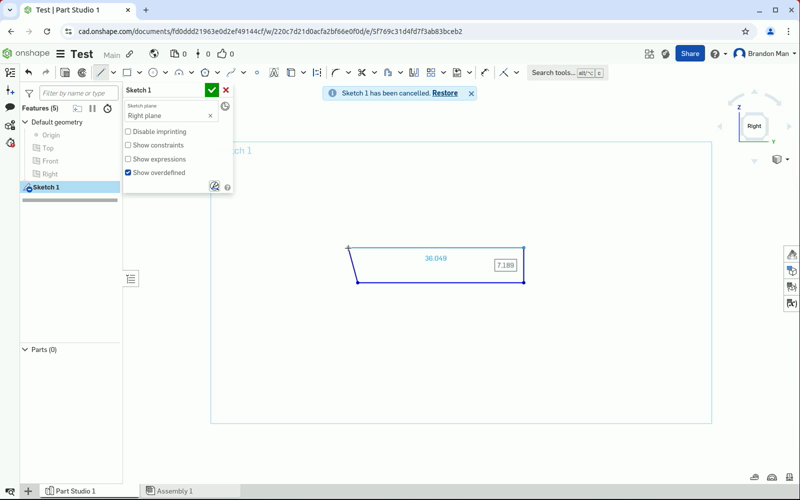
key_up(shift)
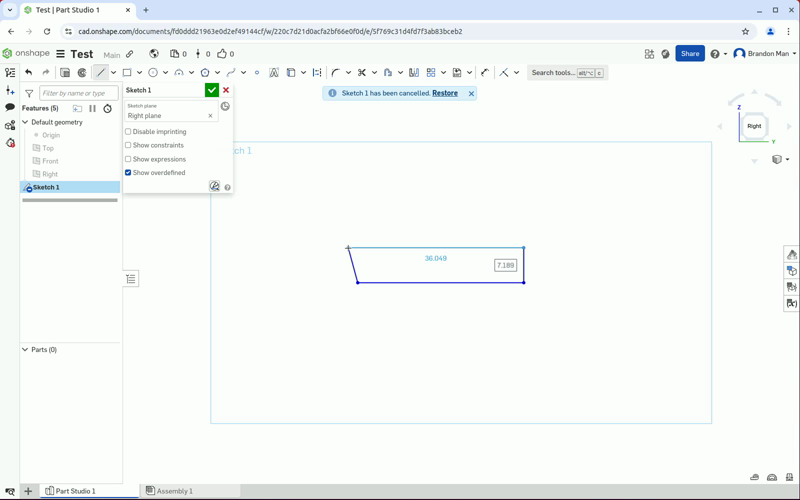
click(348, 247)
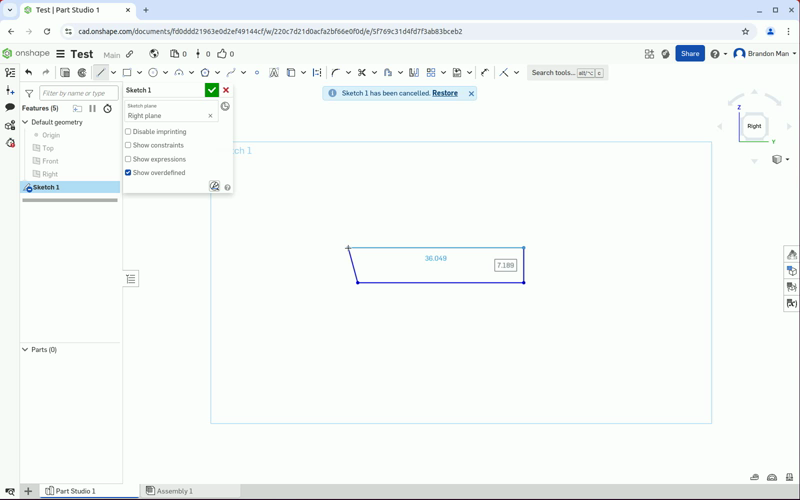
key(esc)
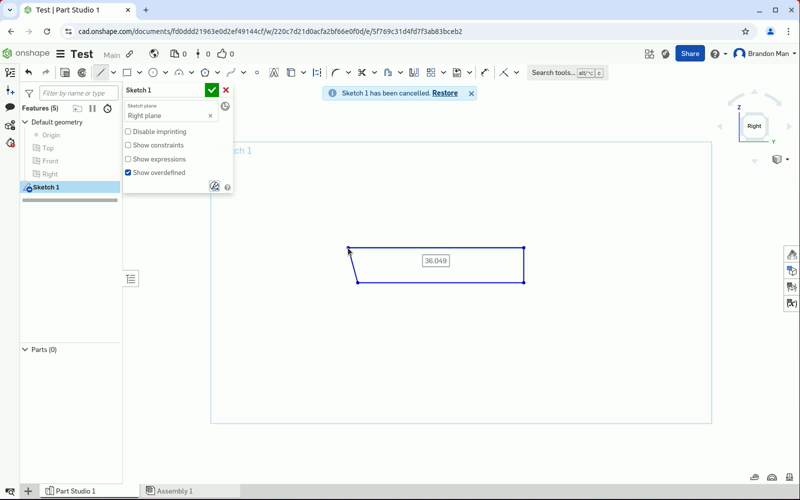
mouse_move(463, 271)
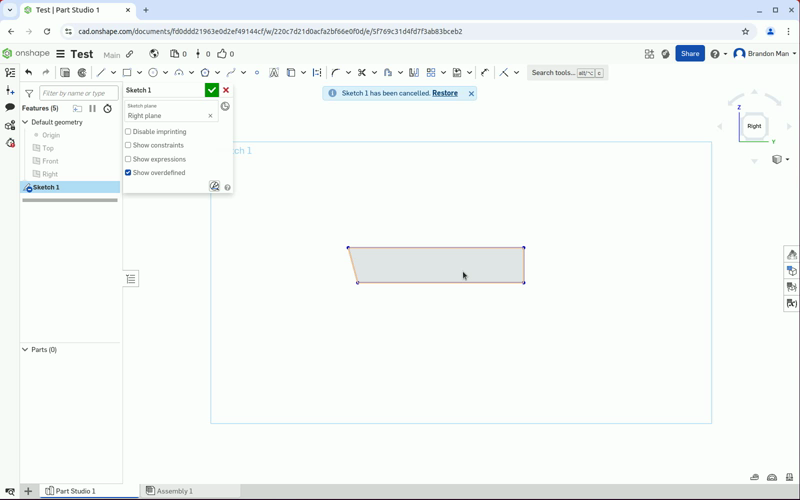
click(463, 271)
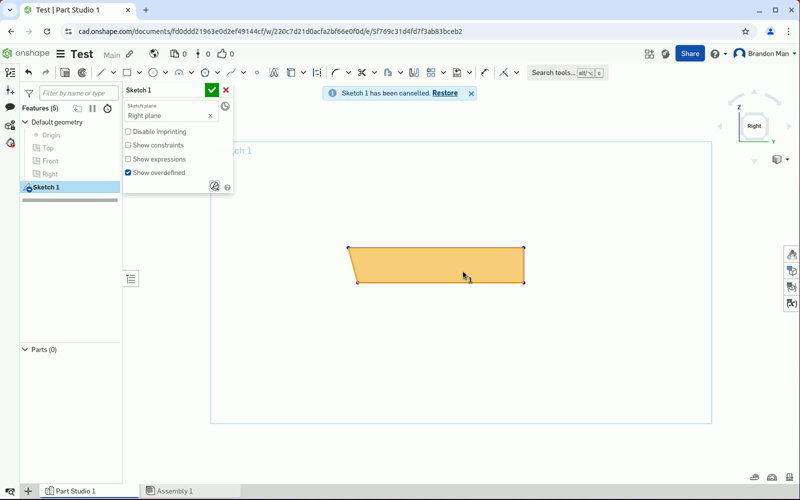
mouse_move(73, 352)
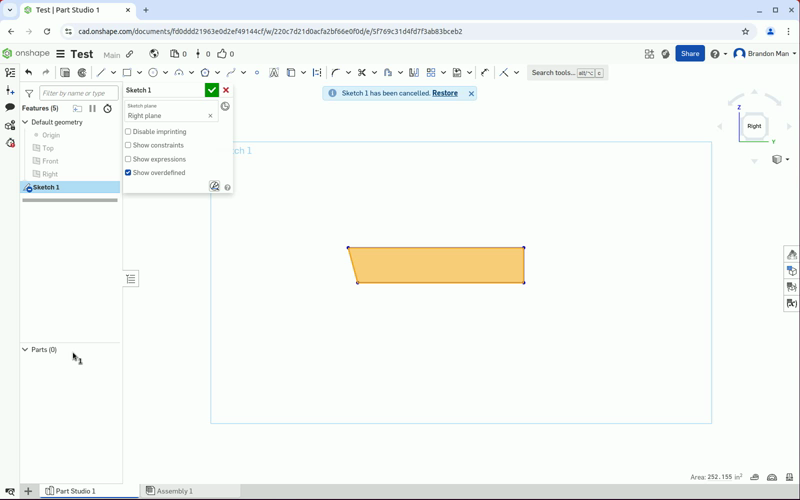
key(shift+y)
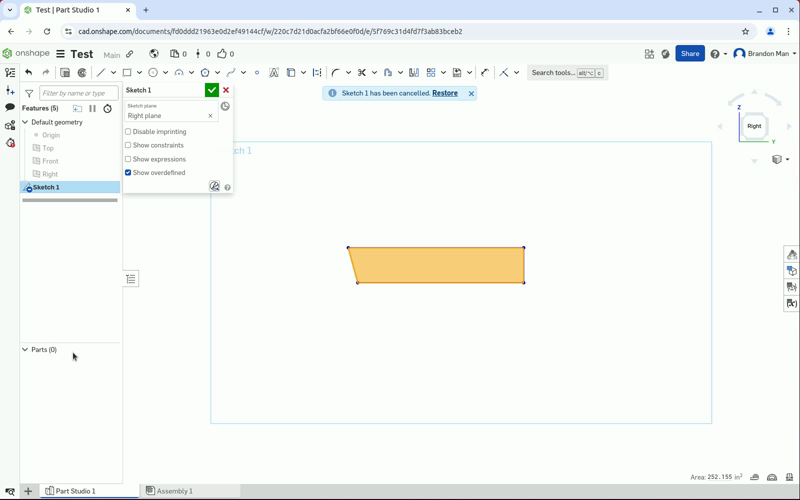
key(shift+e)
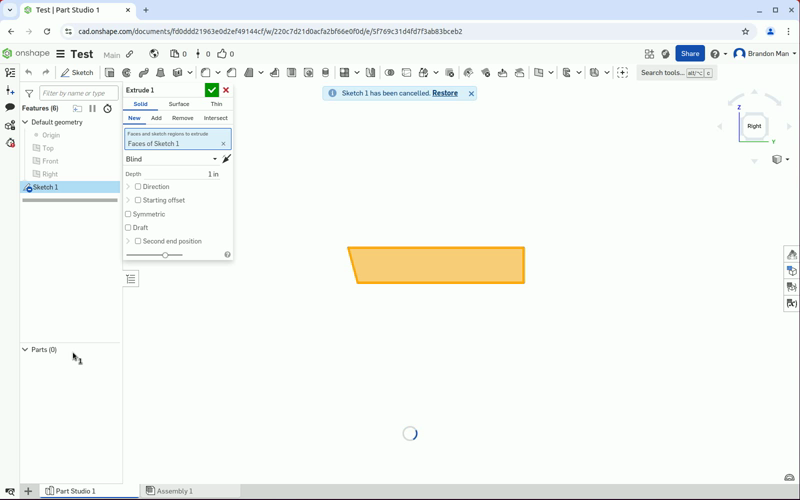
mouse_move(143, 106)
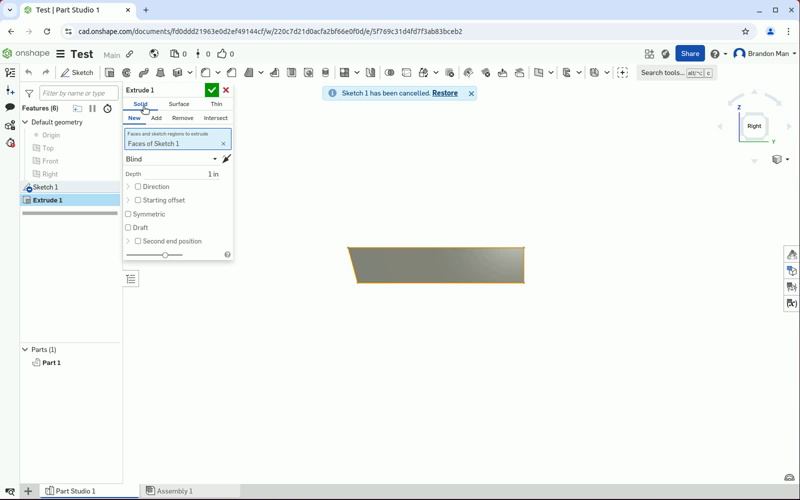
click(143, 106)
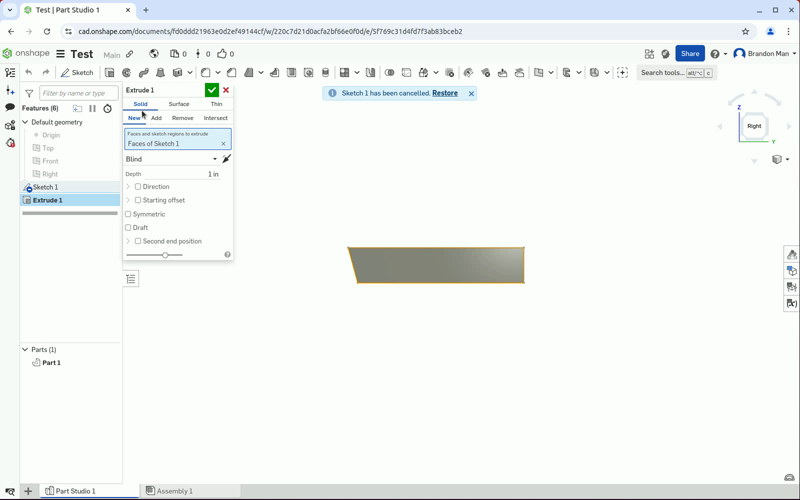
mouse_move(137, 120)
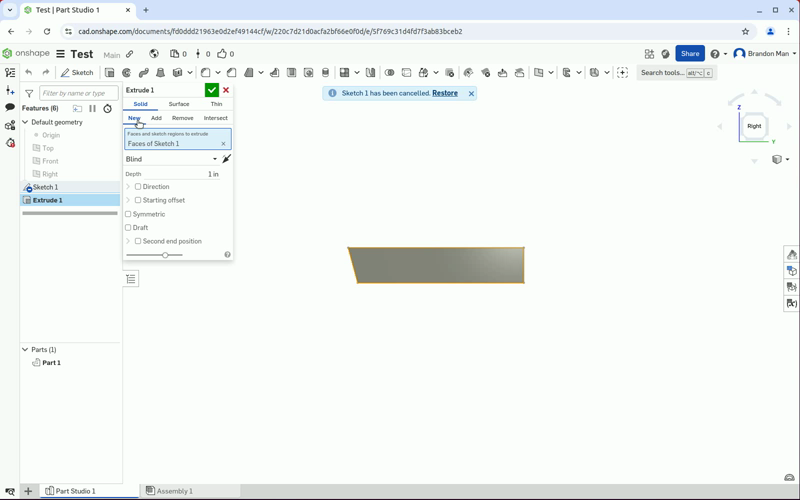
click(137, 120)
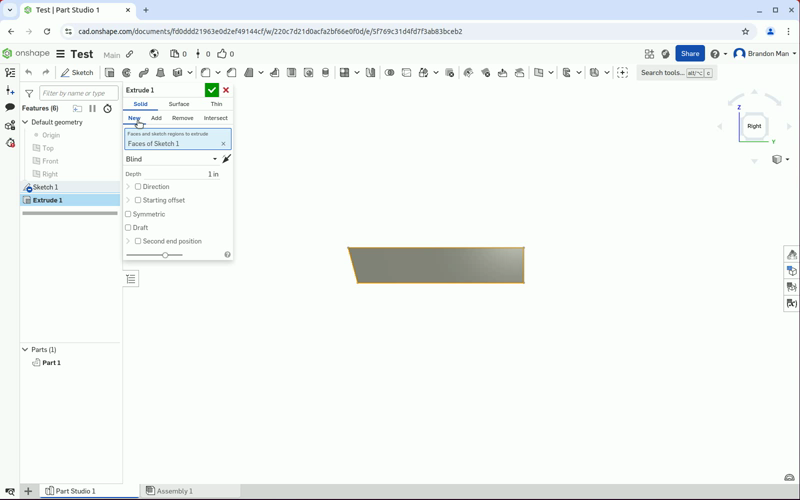
key(tab, 4)
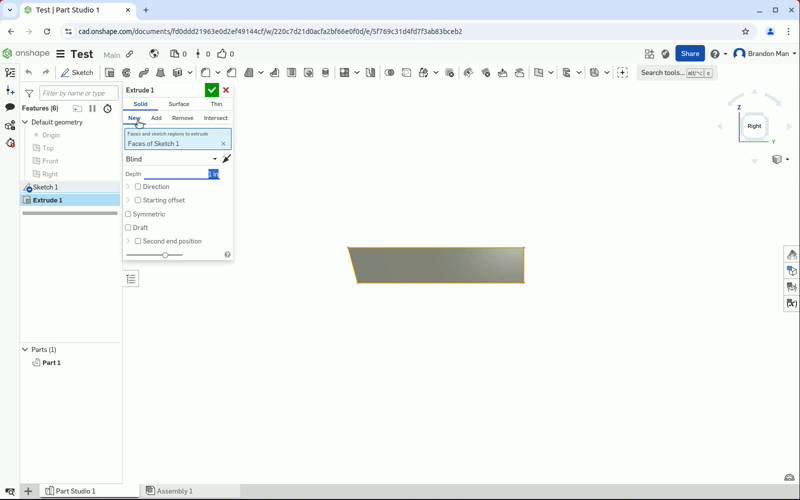
text(0.722)
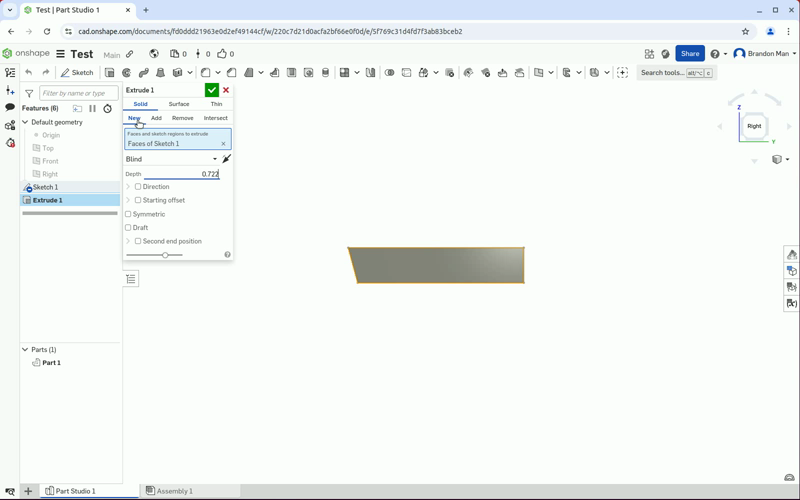
key(enter)
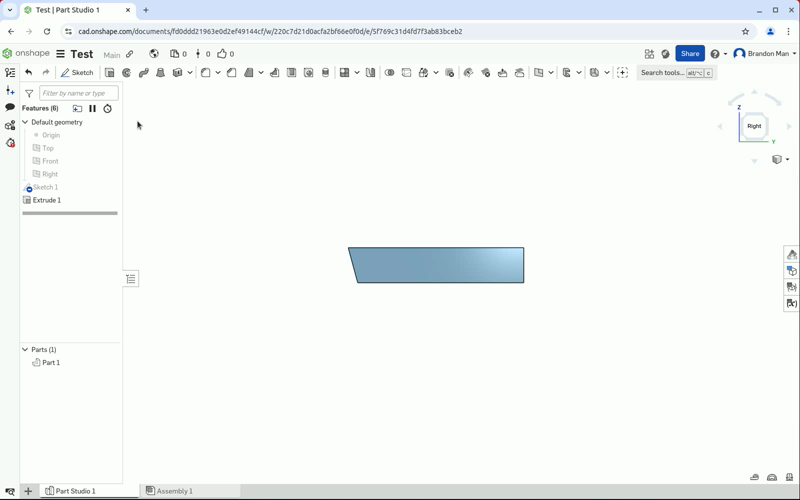
key(shift+h)
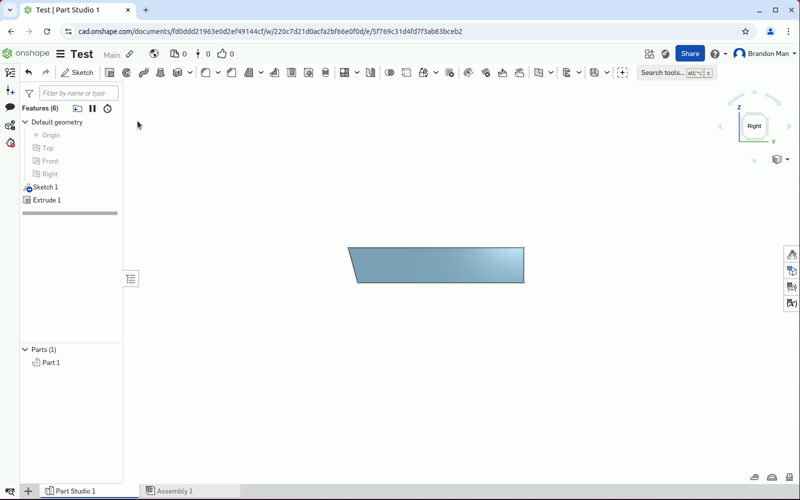
key(shift+h)
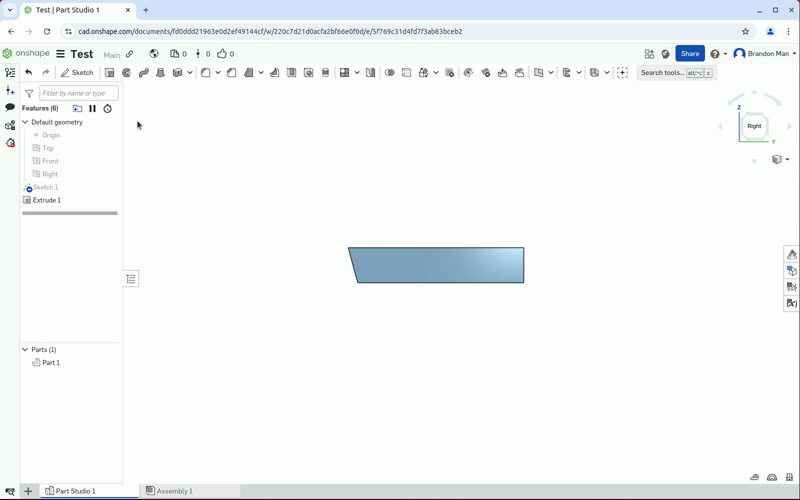
mouse_move(73, 189)
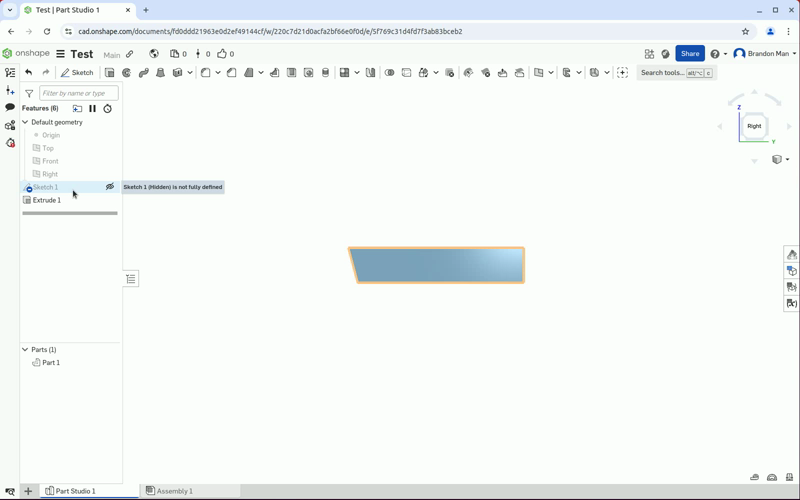
click(73, 189)
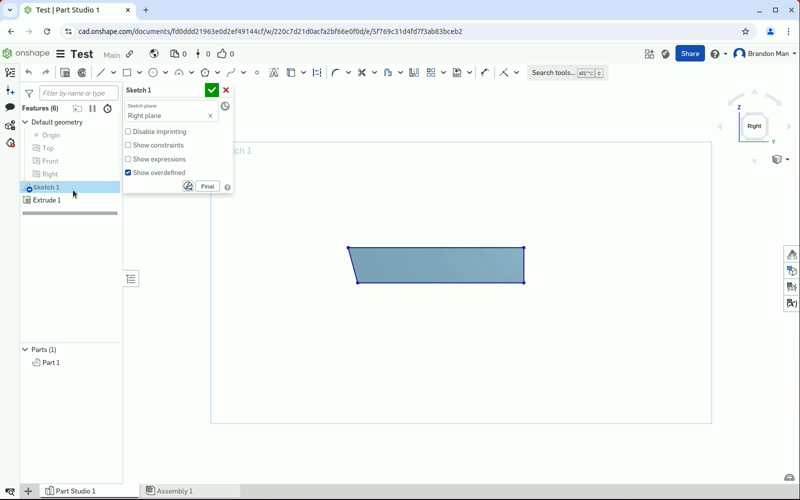
mouse_move(229, 92)
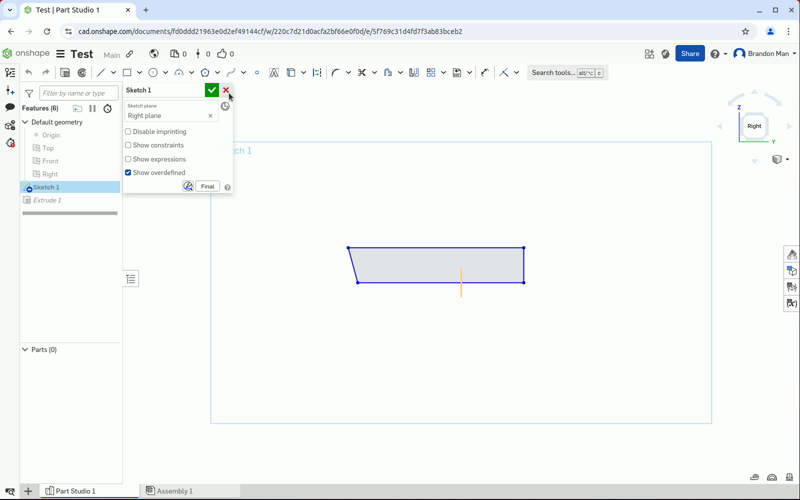
click(229, 92)
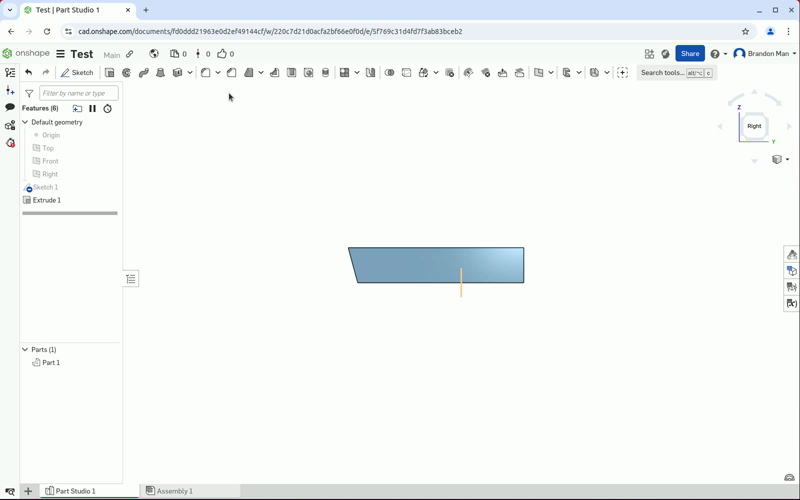
mouse_move(541, 75)
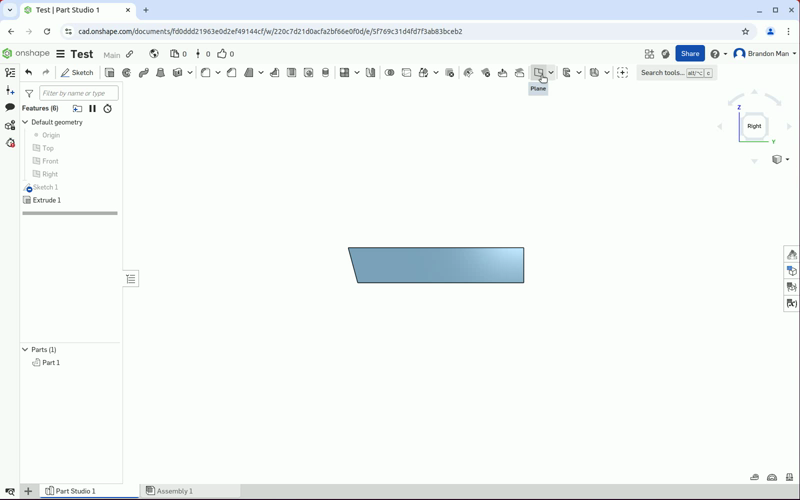
click(541, 75)
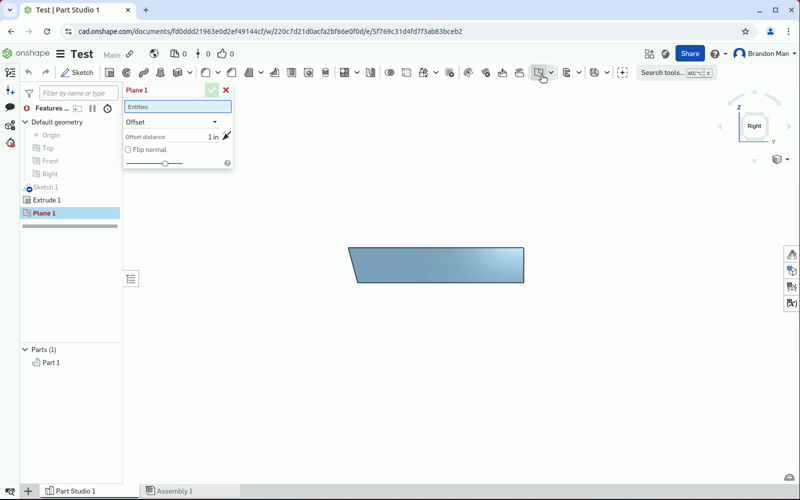
mouse_move(73, 176)
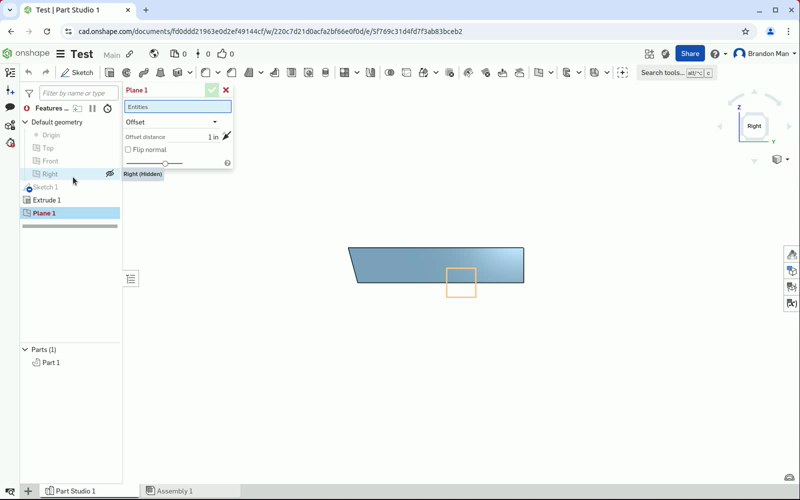
click(73, 176)
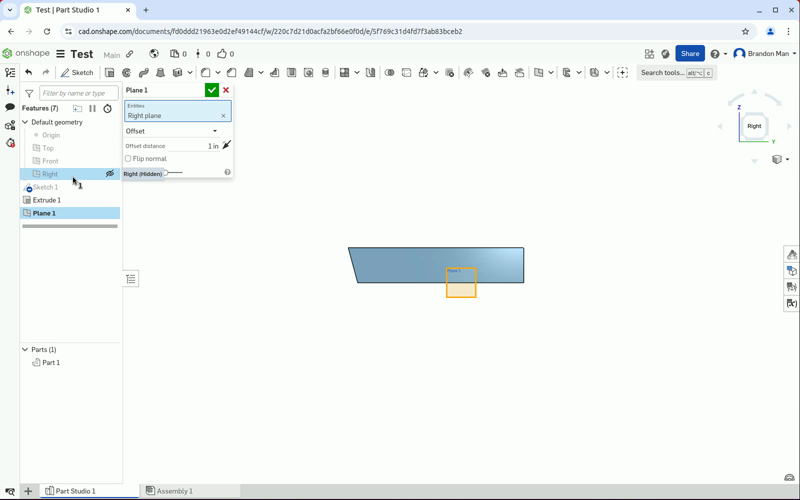
key(tab, 2)
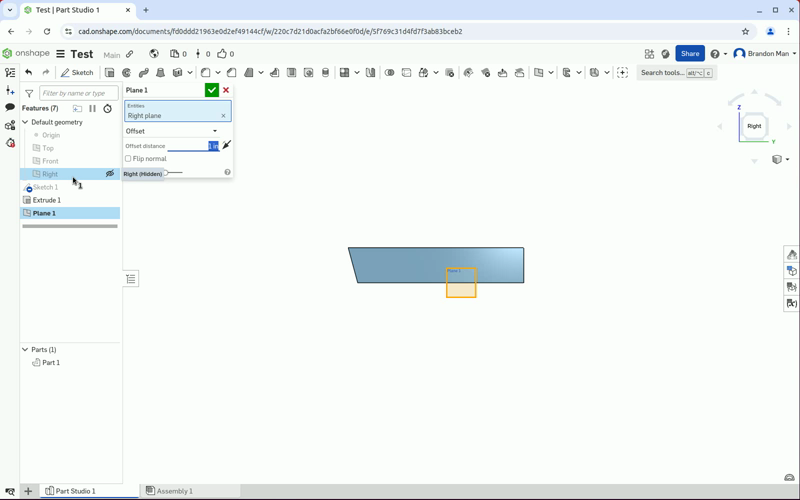
text(0.709)
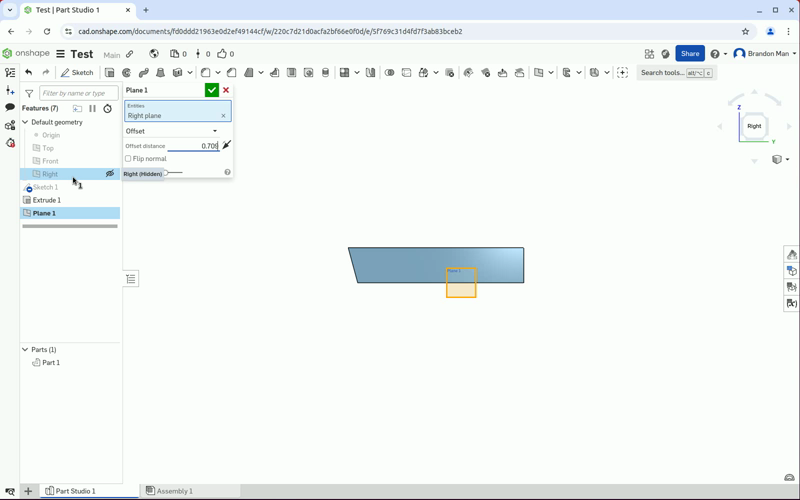
key(enter, 2)
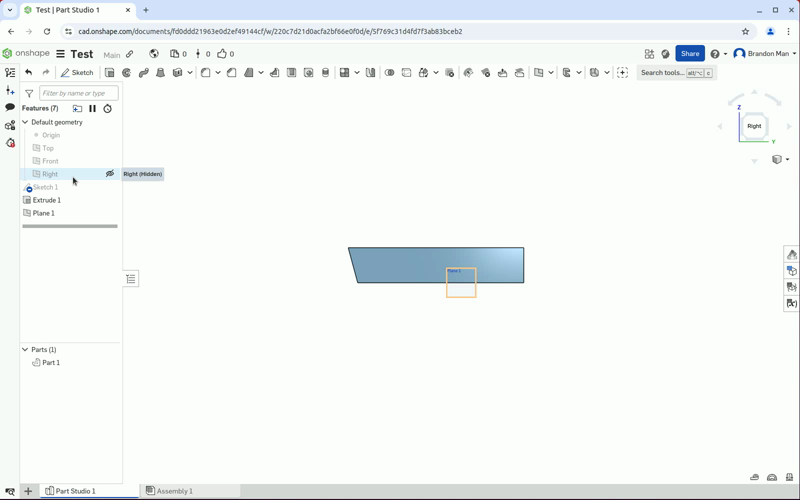
key(shift+s)
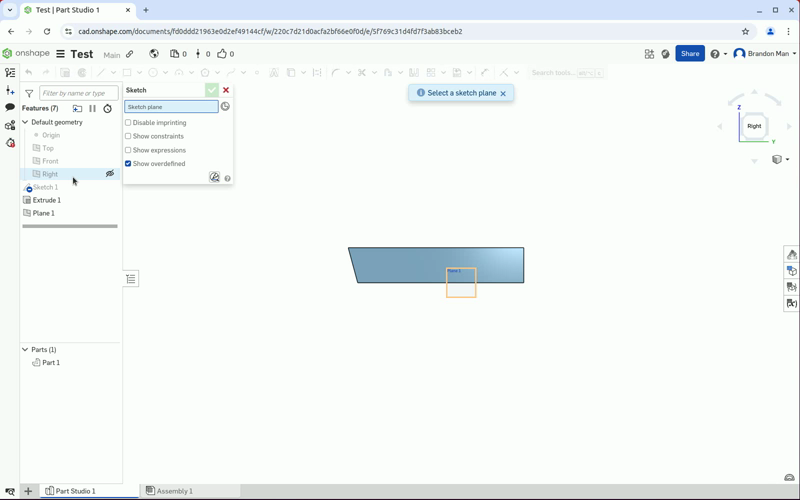
mouse_move(73, 215)
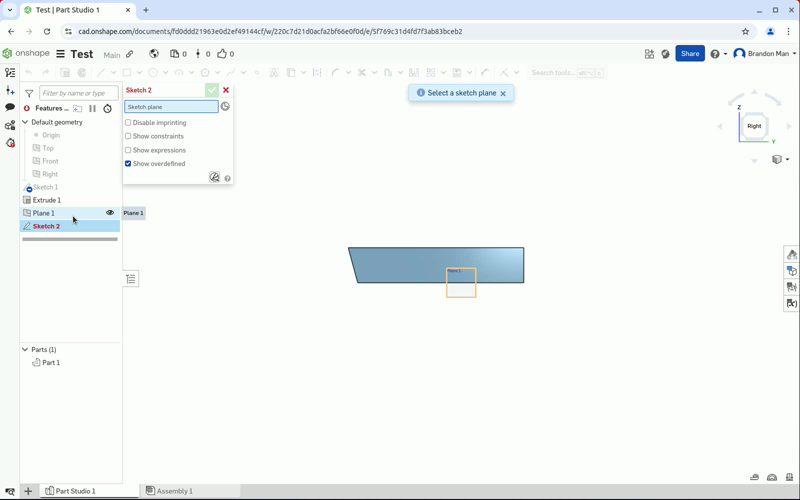
click(73, 215)
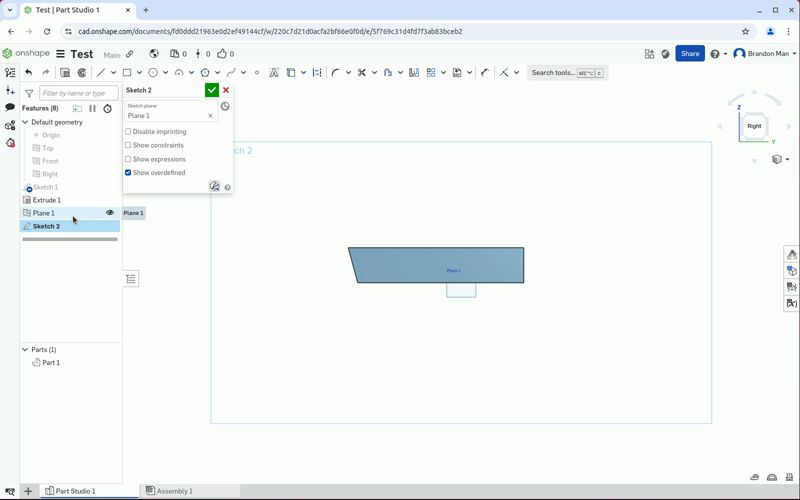
mouse_move(73, 352)
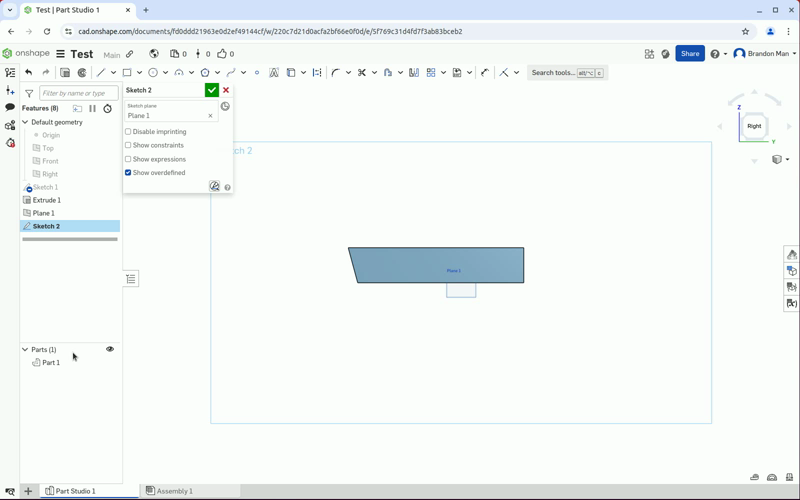
key(y)
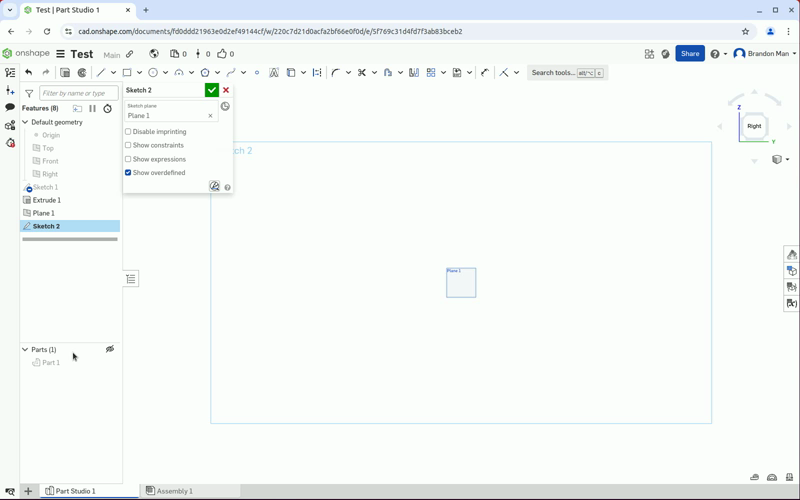
key(l)
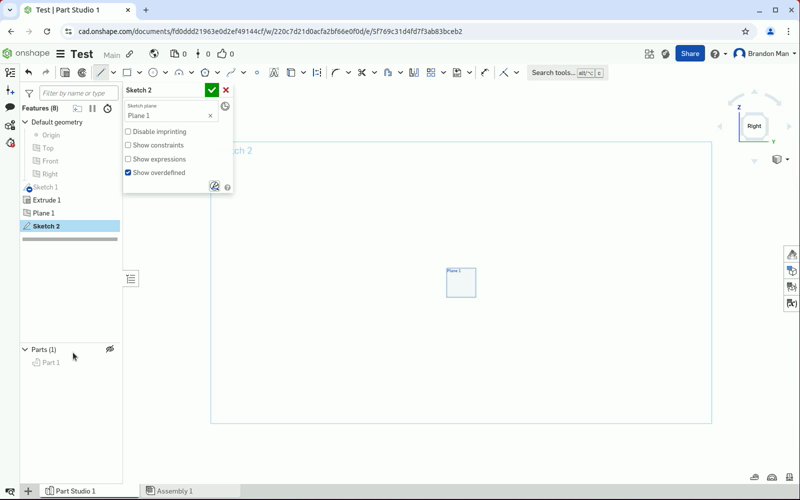
key_down(shift)
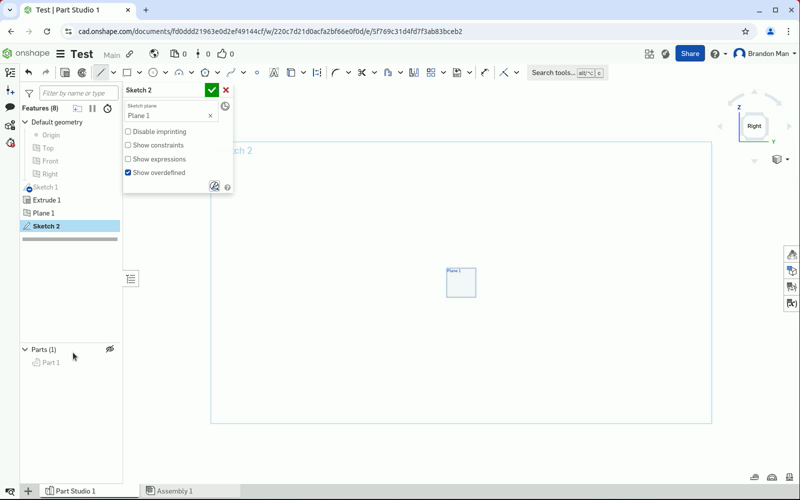
mouse_move(348, 247)
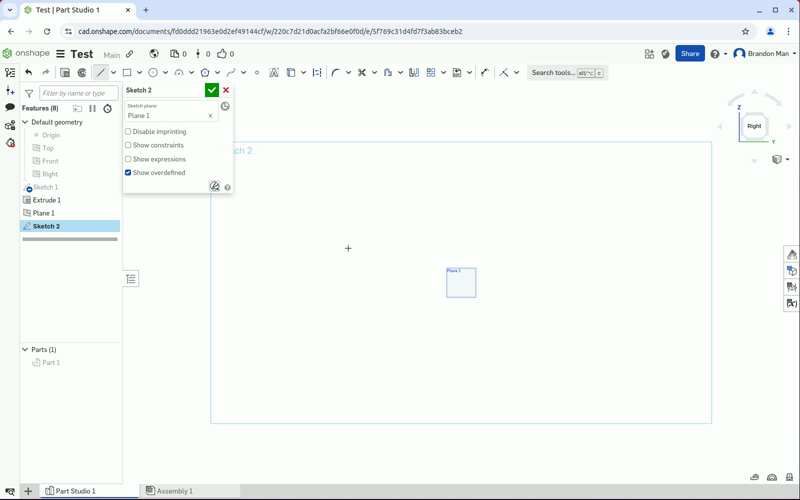
click(348, 247)
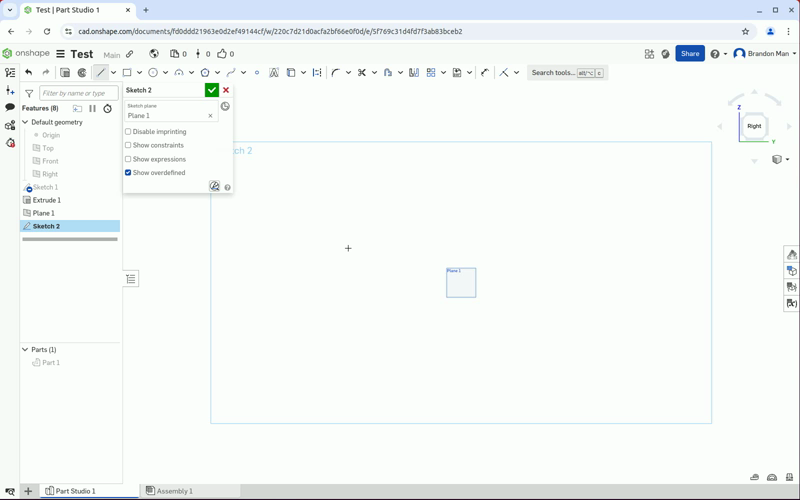
key_up(shift)
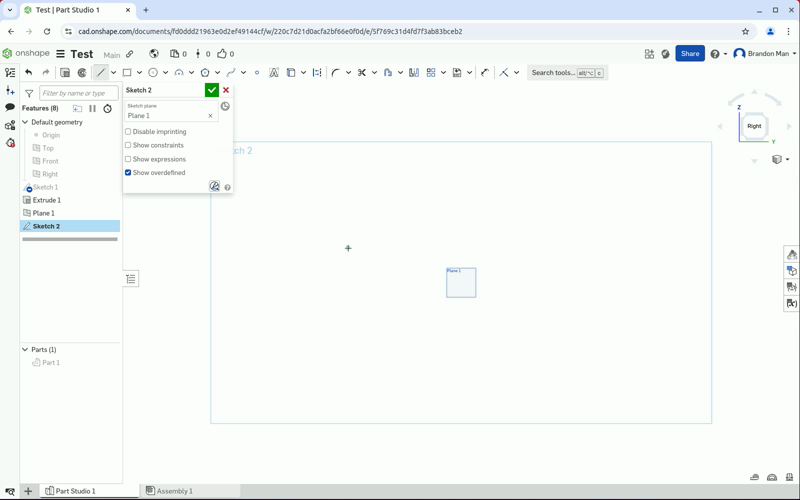
key_down(shift)
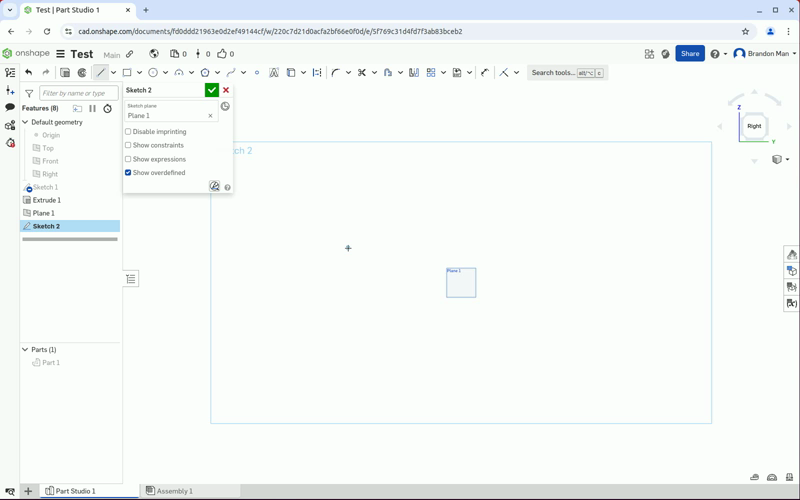
mouse_move(378, 247)
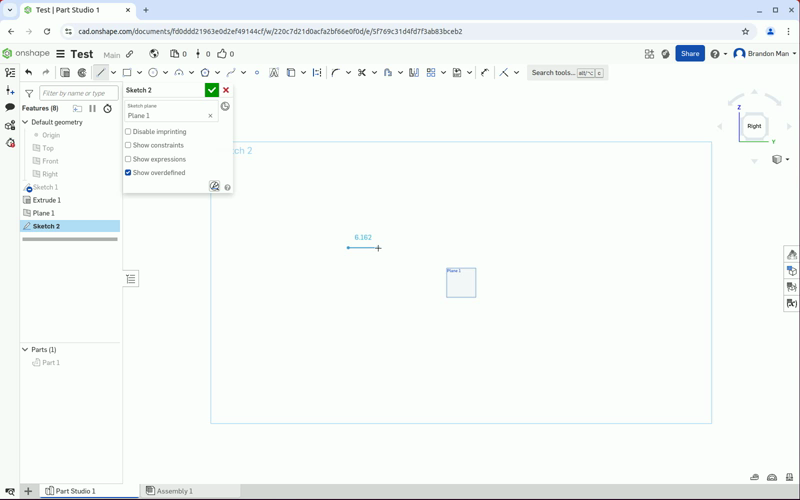
mouse_move(350, 251)
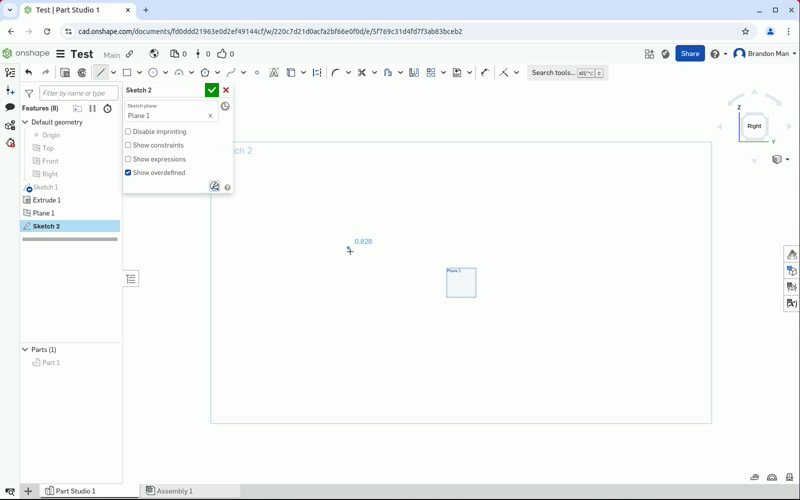
scroll(6)
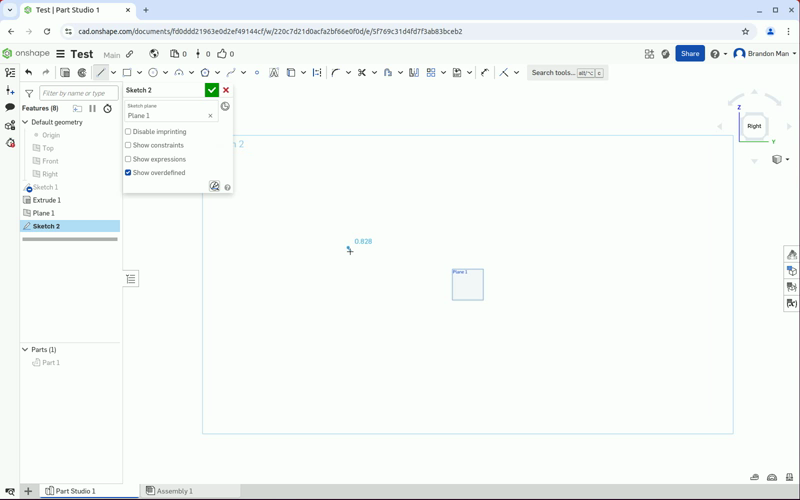
scroll(6)
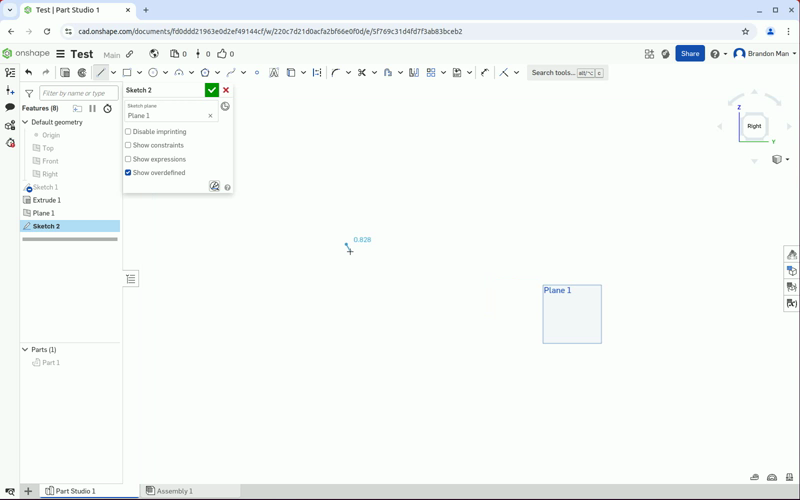
scroll(6)
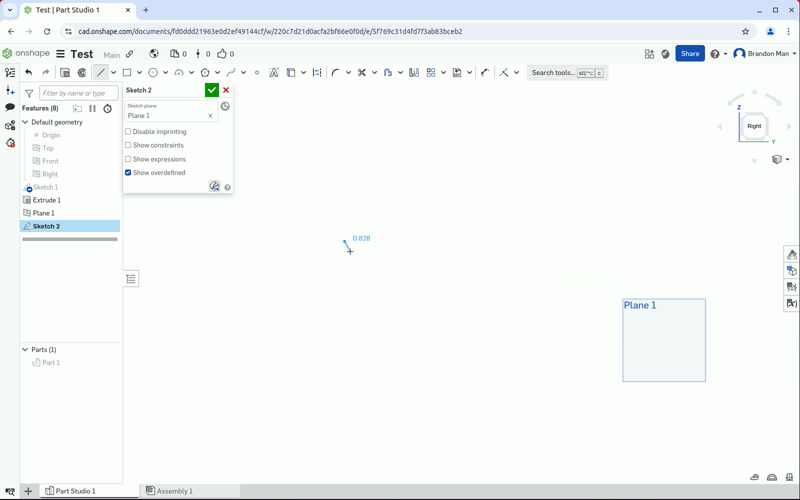
scroll(6)
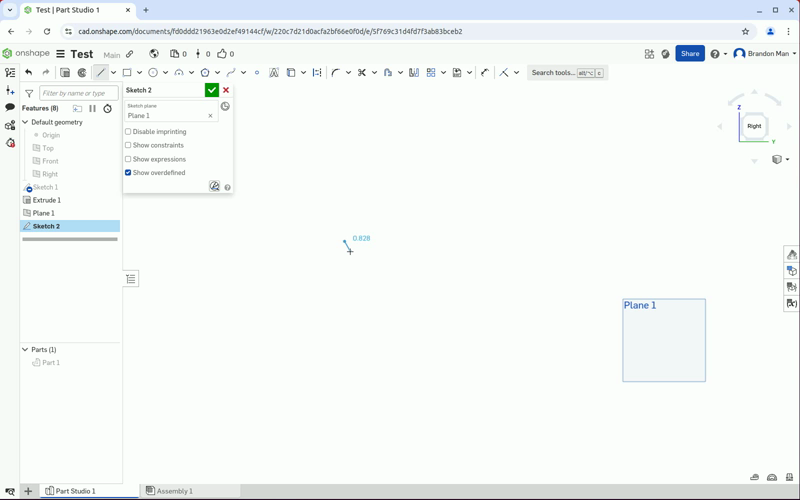
scroll(6)
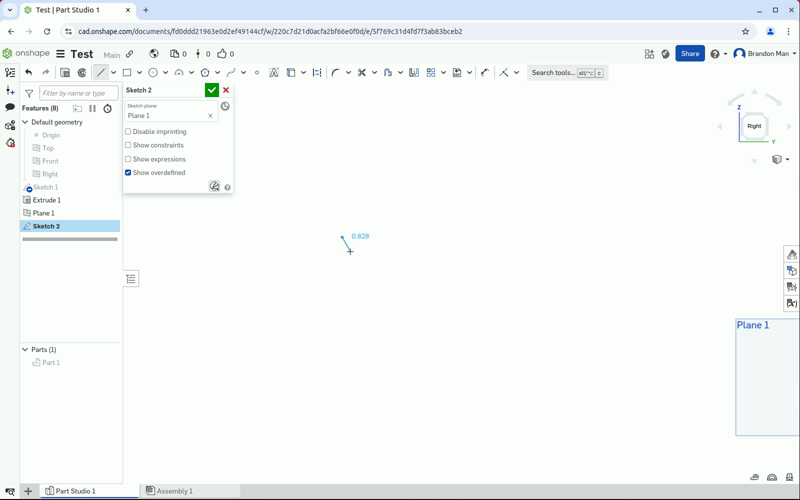
scroll(6)
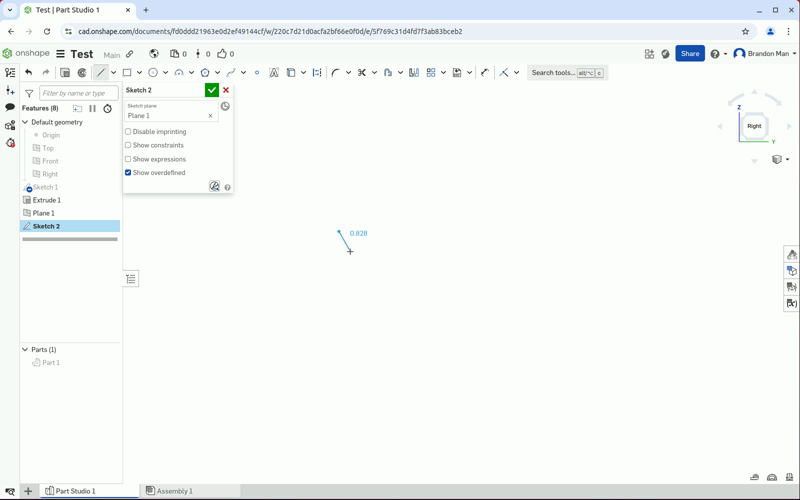
scroll(6)
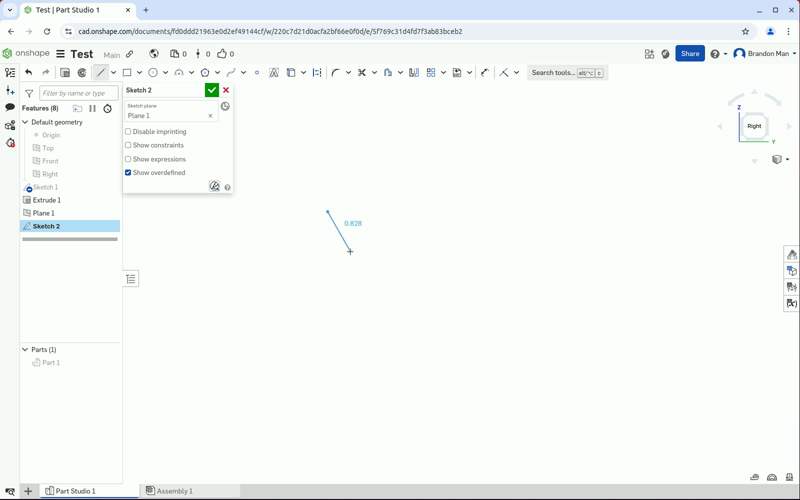
click(350, 251)
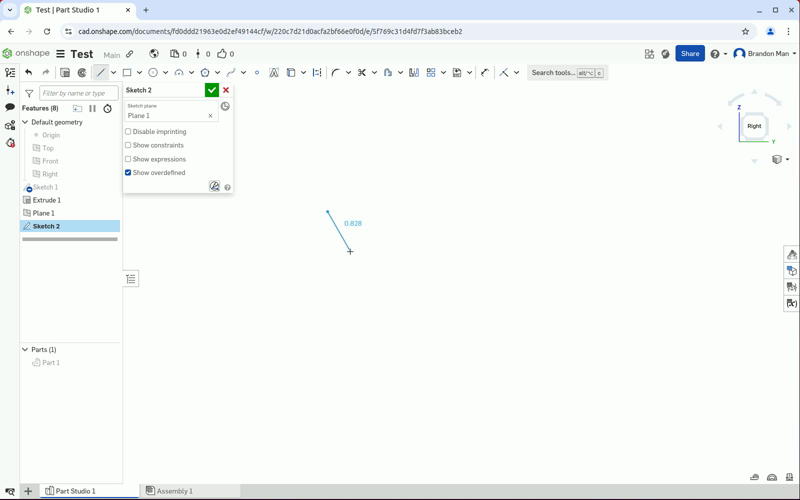
scroll(-6)
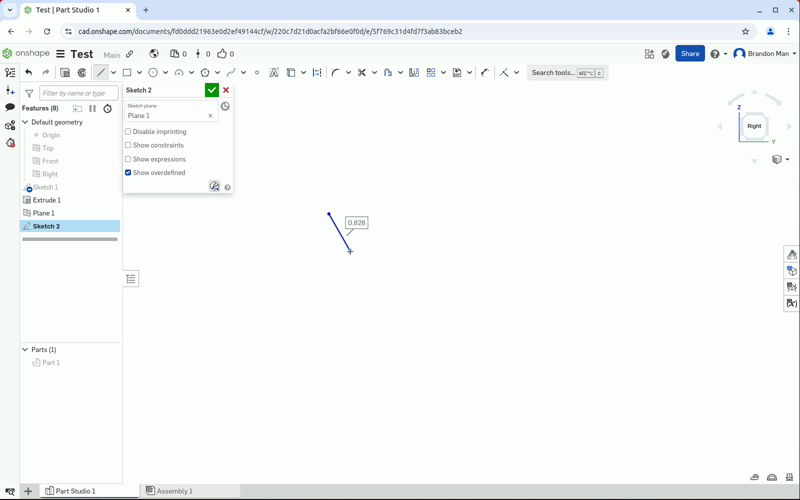
scroll(-6)
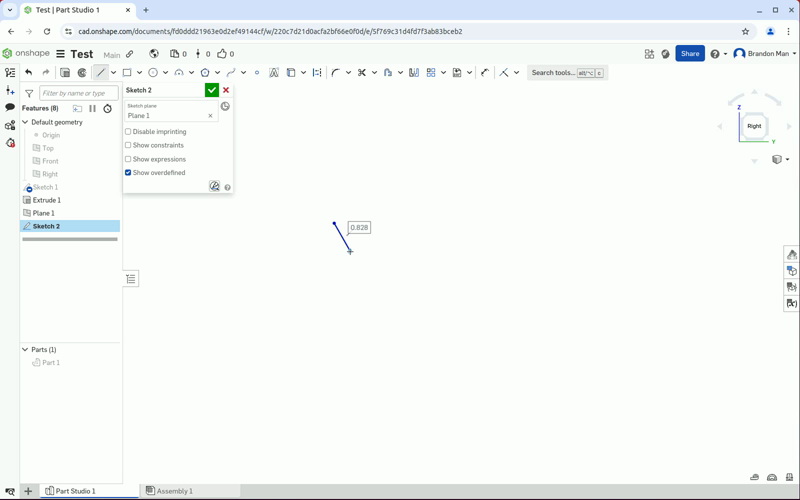
scroll(-6)
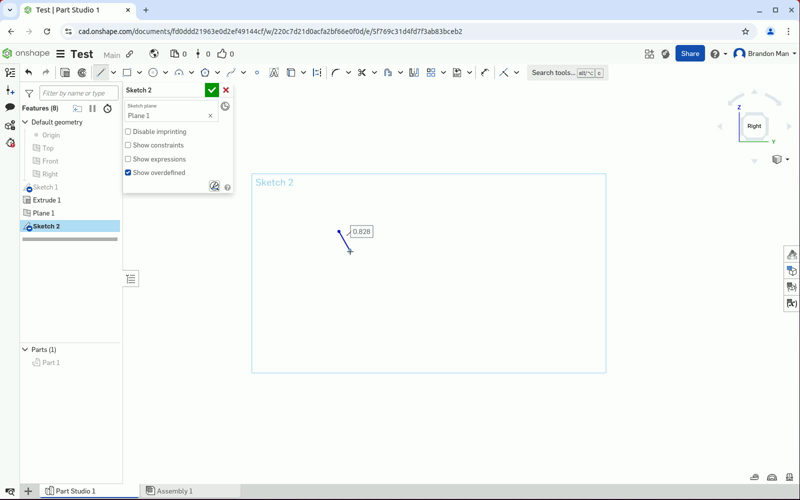
scroll(-6)
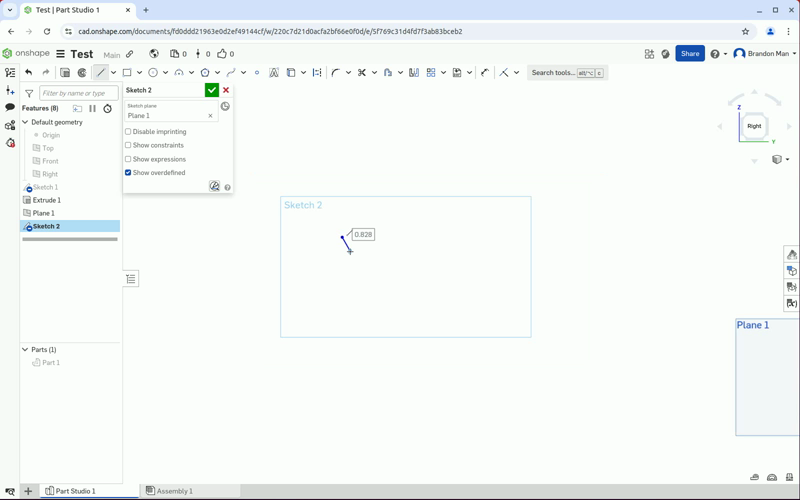
scroll(-6)
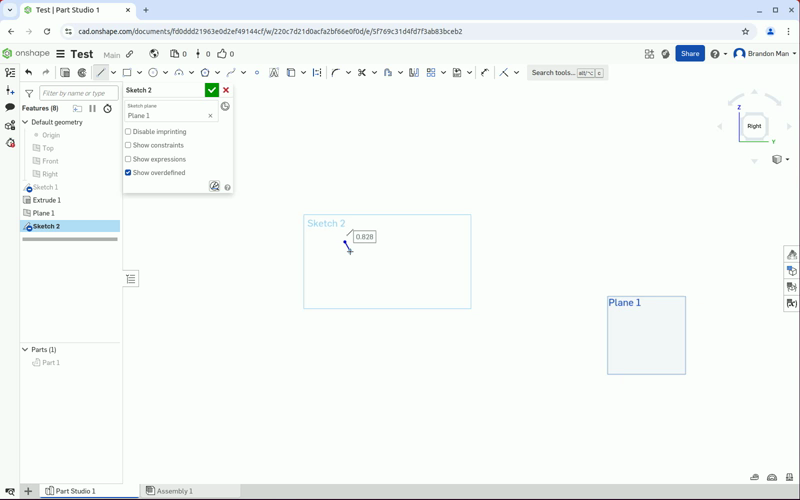
scroll(-6)
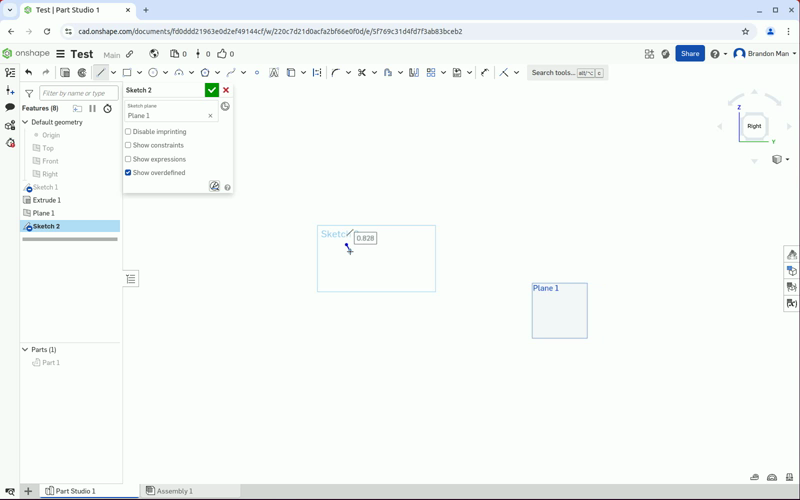
scroll(-6)
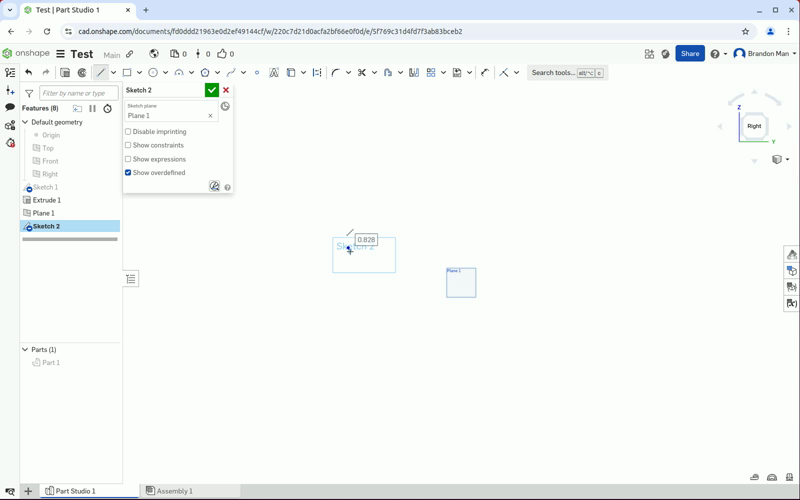
key_up(shift)
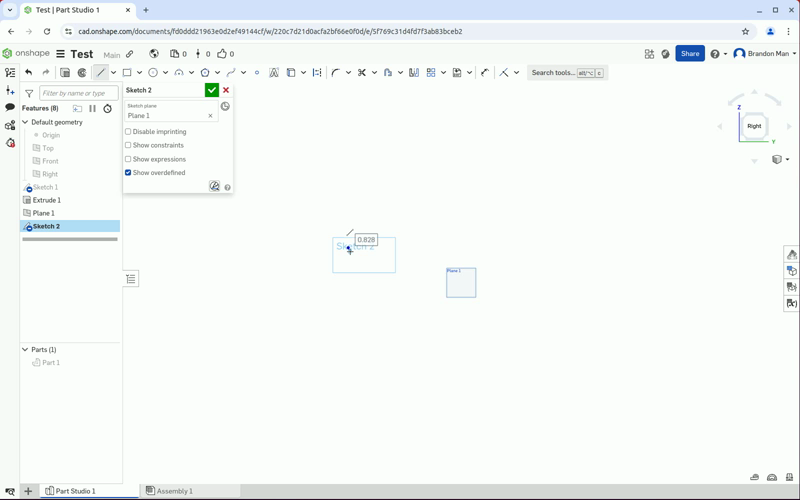
key_down(shift)
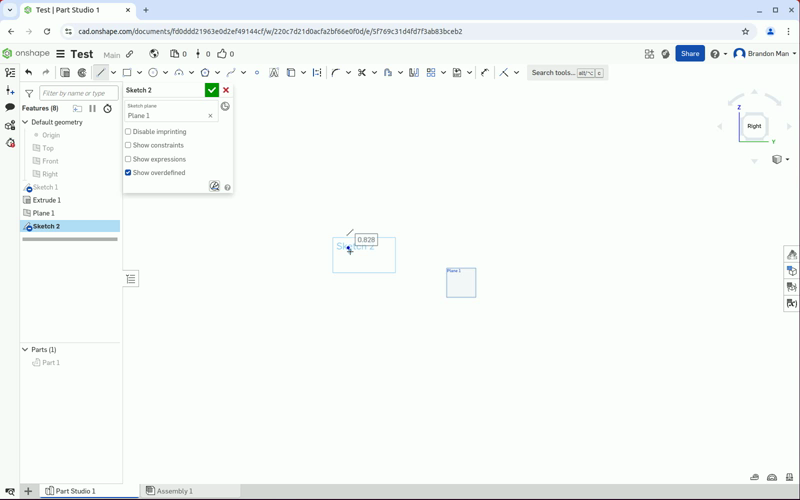
mouse_move(523, 251)
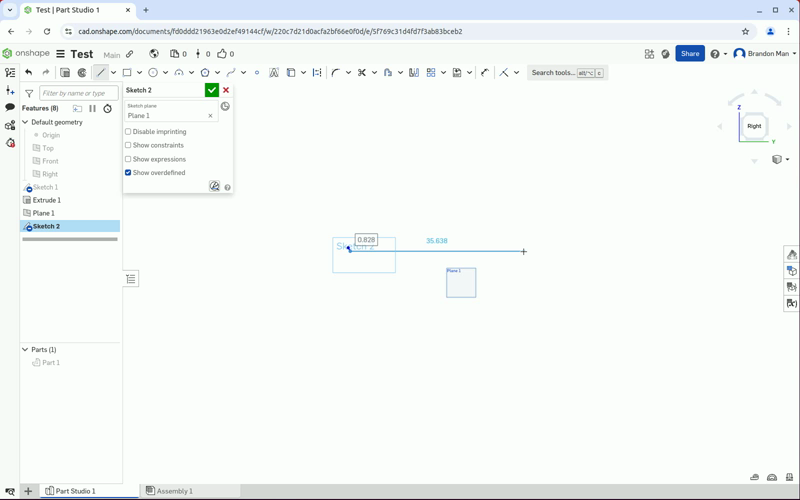
click(523, 251)
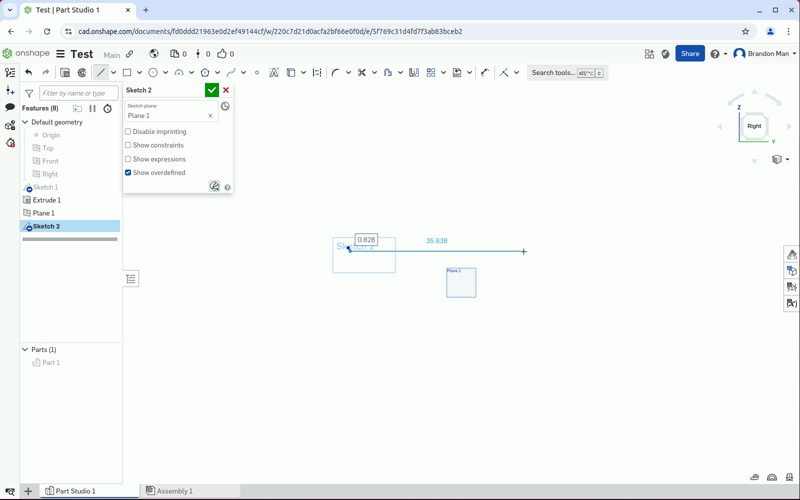
key_up(shift)
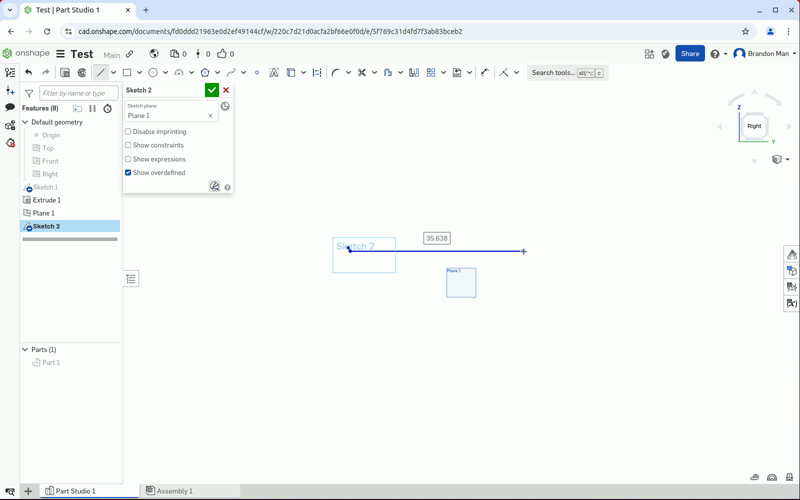
key_down(shift)
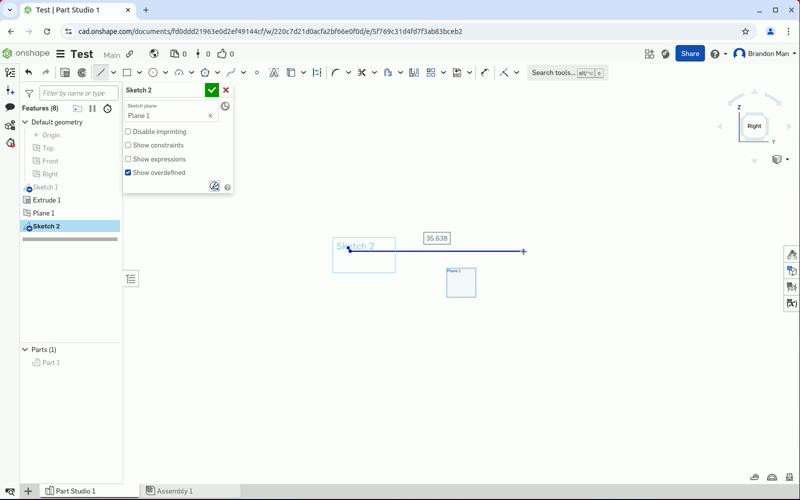
mouse_move(553, 251)
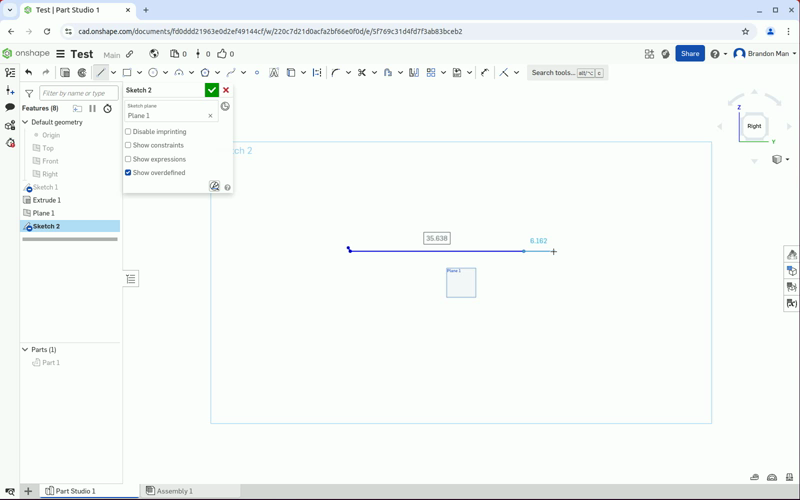
mouse_move(523, 247)
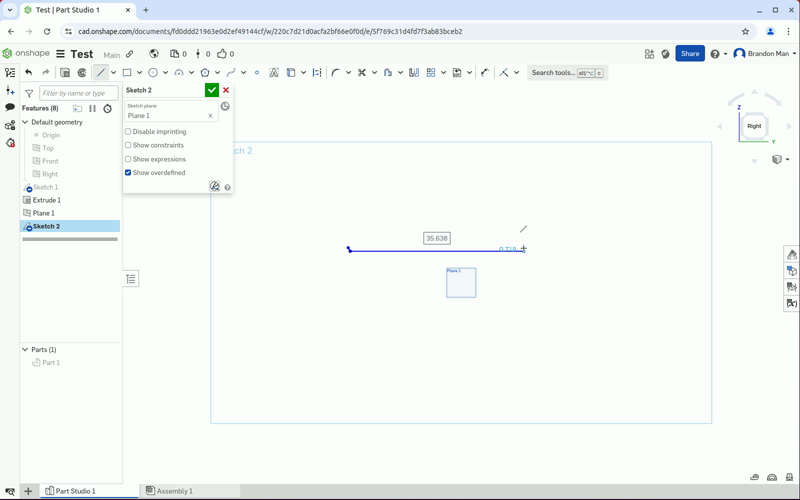
scroll(6)
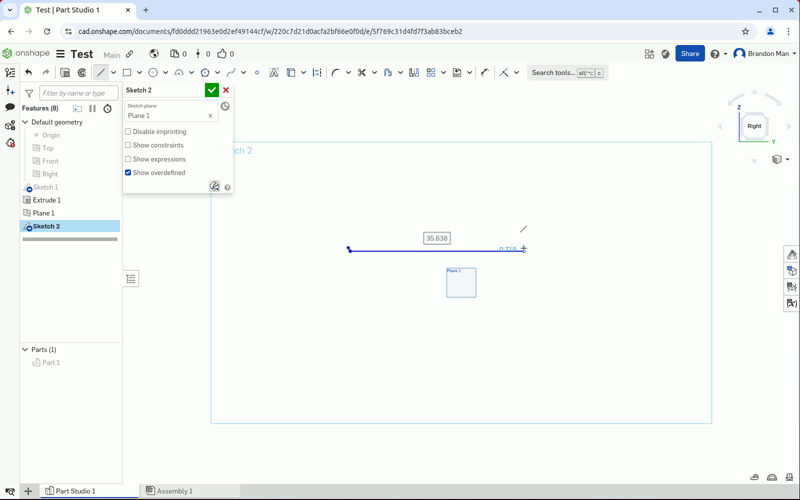
scroll(6)
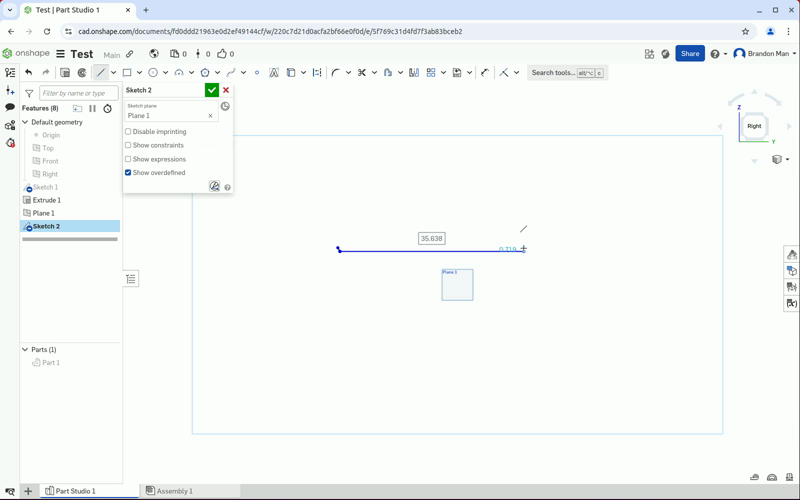
scroll(6)
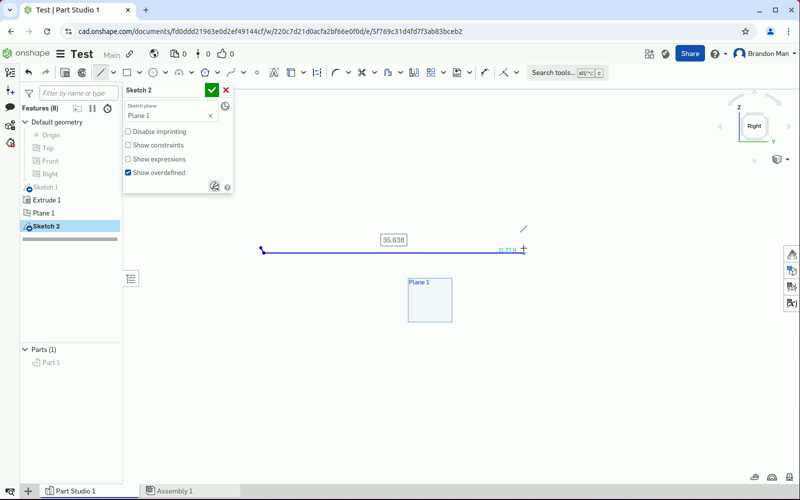
scroll(6)
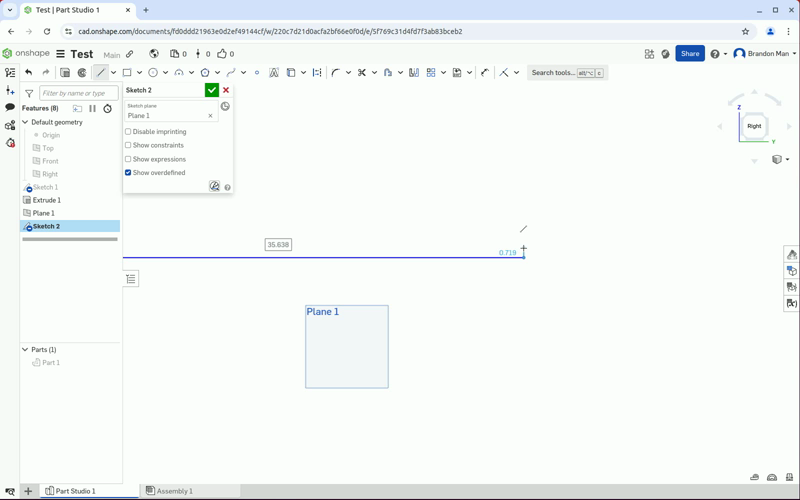
scroll(6)
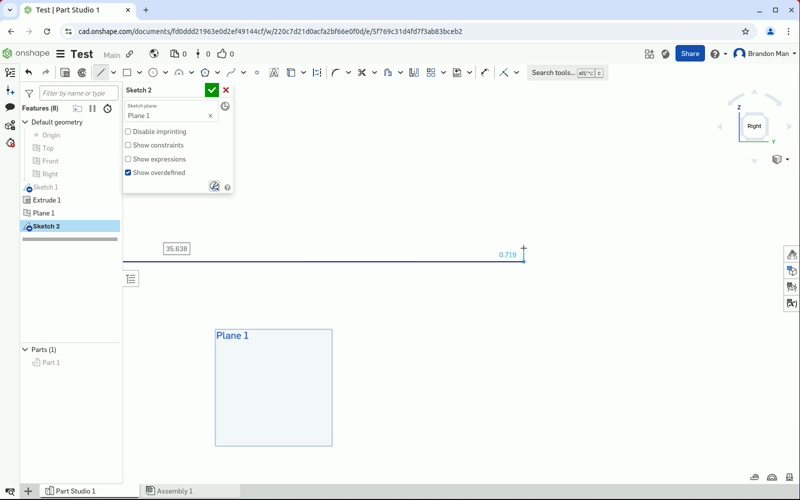
scroll(6)
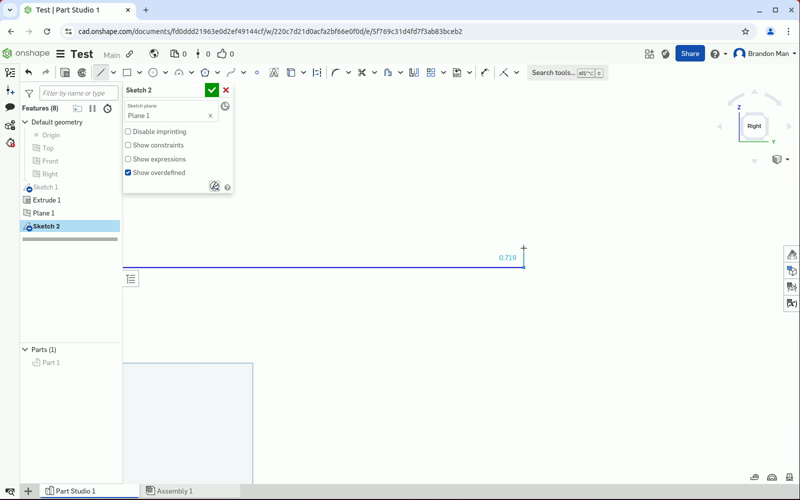
scroll(6)
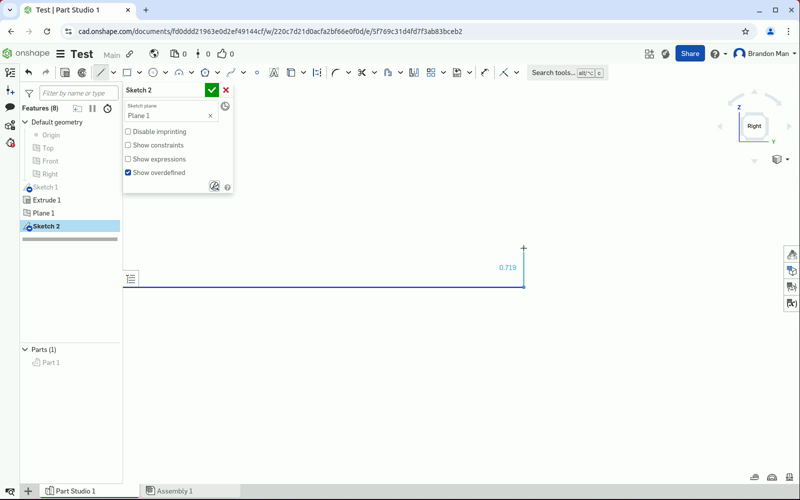
click(523, 247)
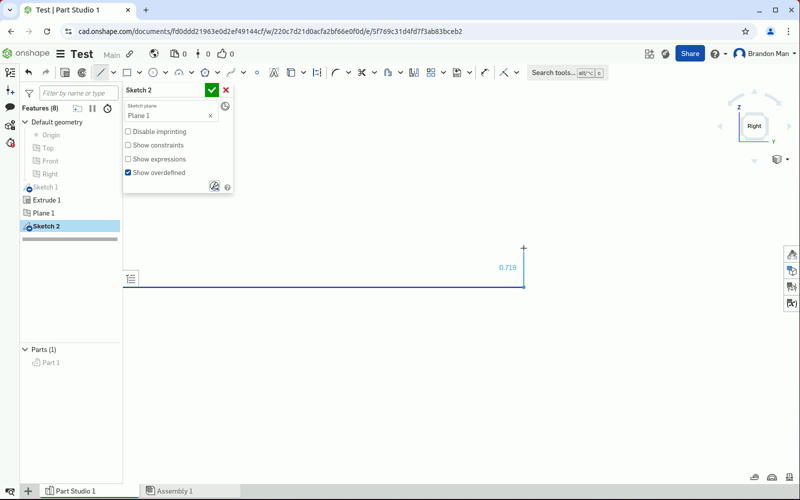
scroll(-6)
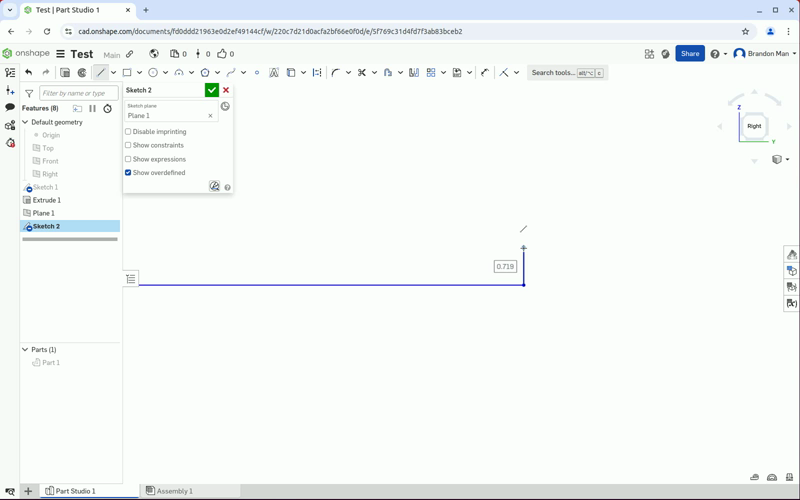
scroll(-6)
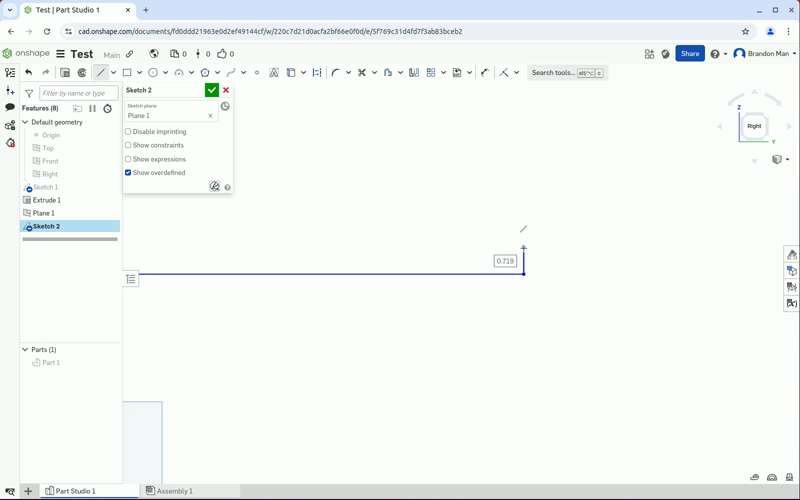
scroll(-6)
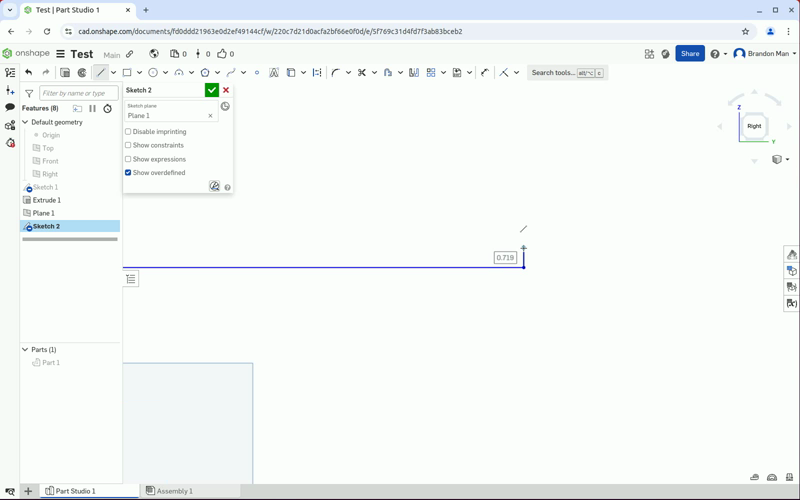
scroll(-6)
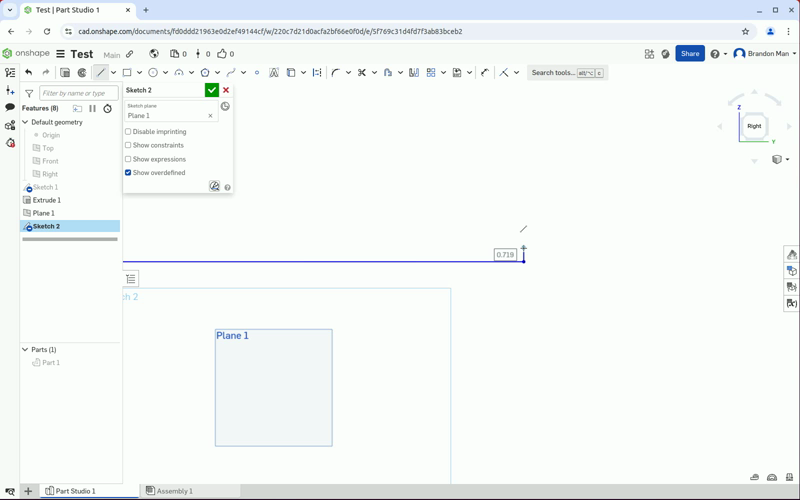
scroll(-6)
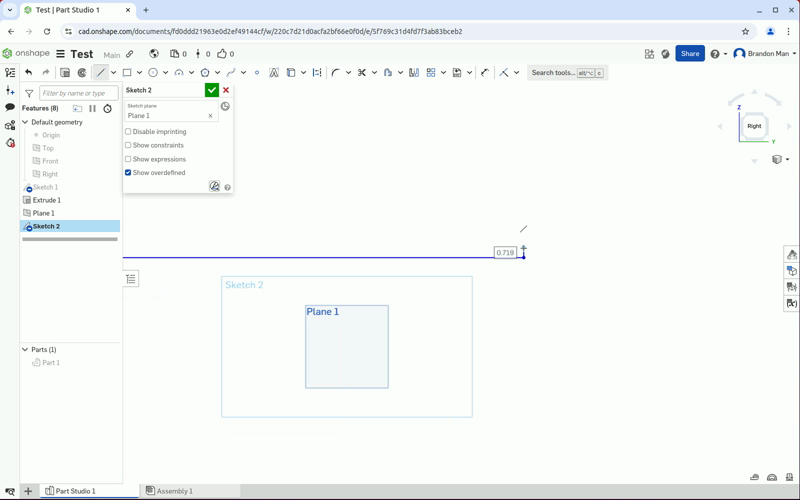
scroll(-6)
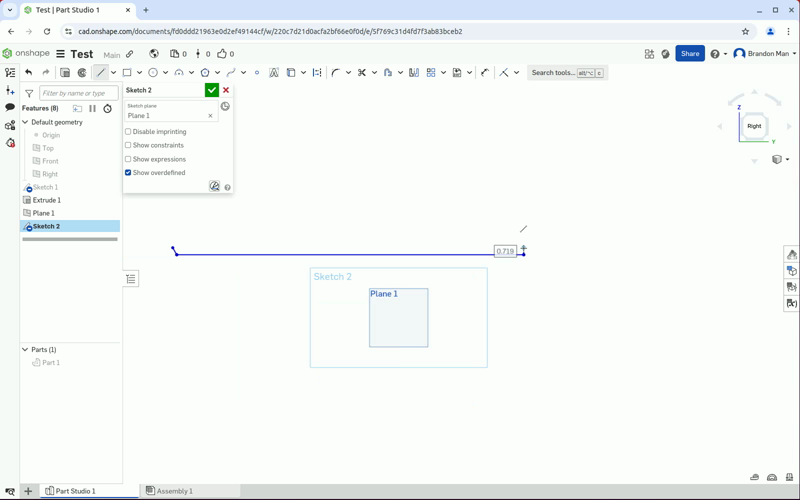
scroll(-6)
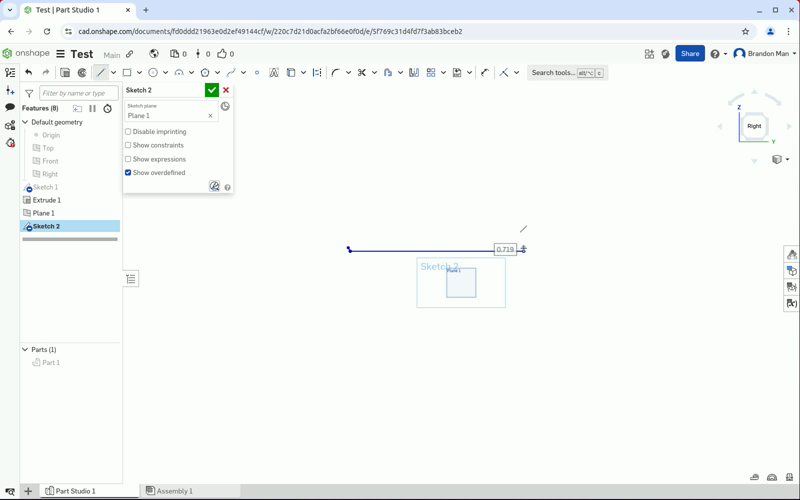
key_up(shift)
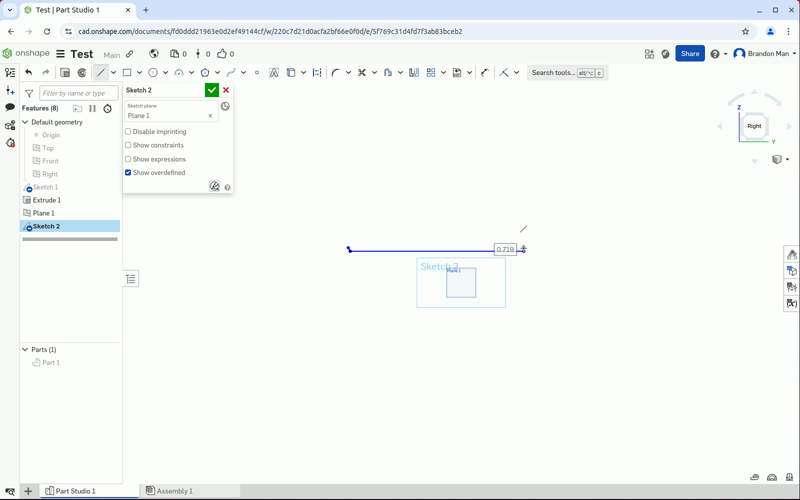
key_down(shift)
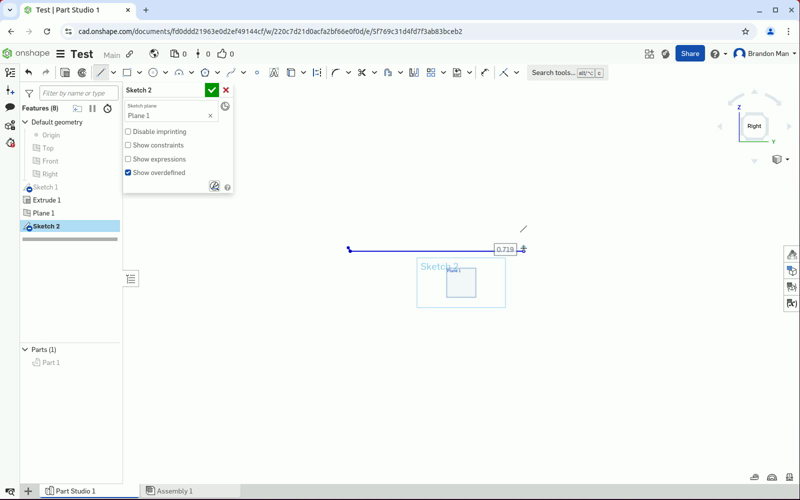
mouse_move(348, 247)
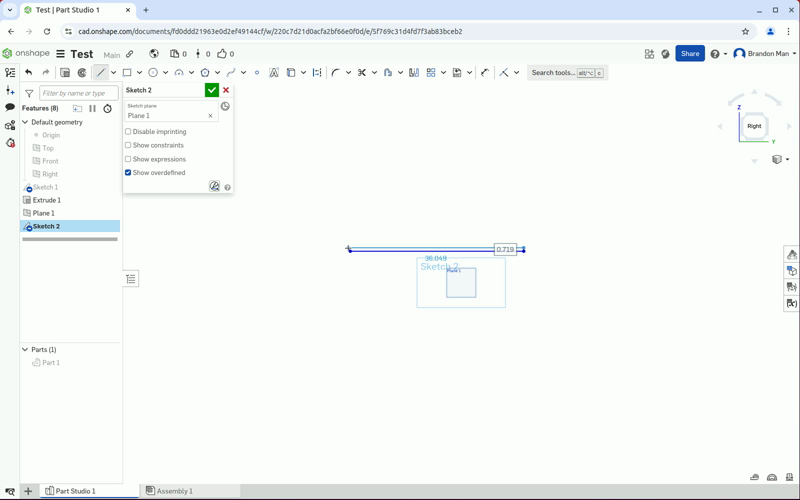
scroll(6)
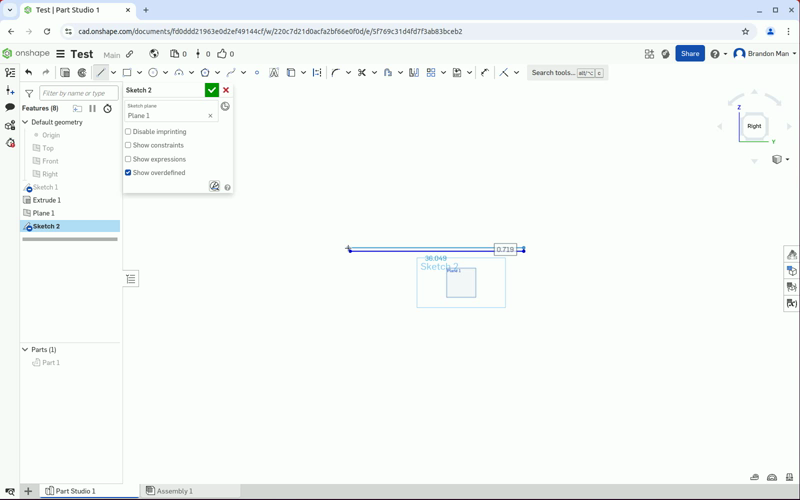
scroll(6)
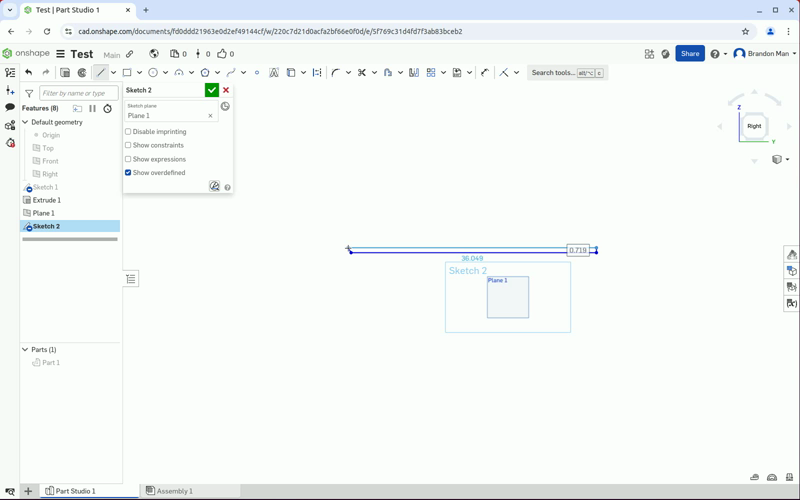
scroll(6)
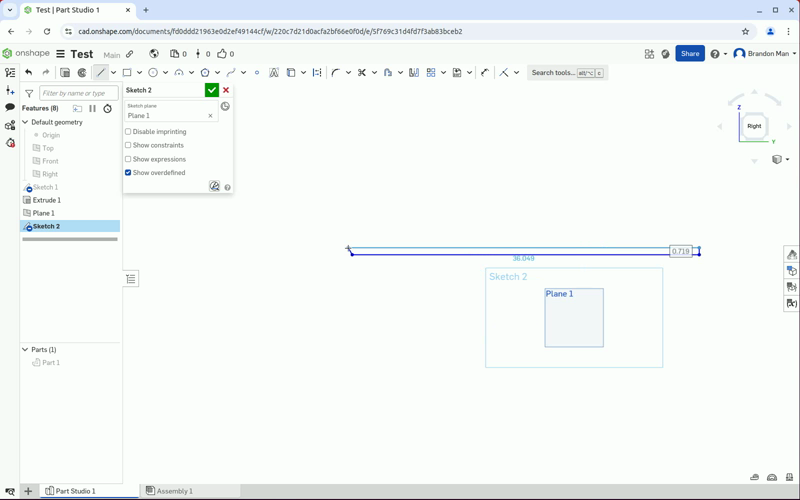
scroll(6)
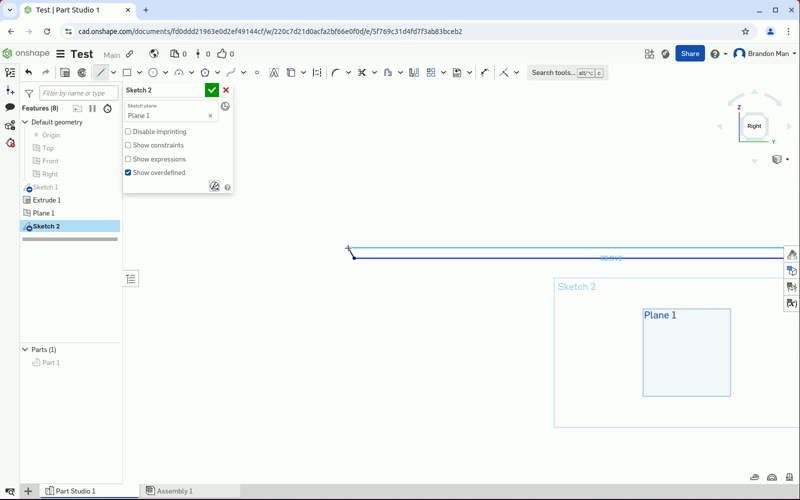
scroll(6)
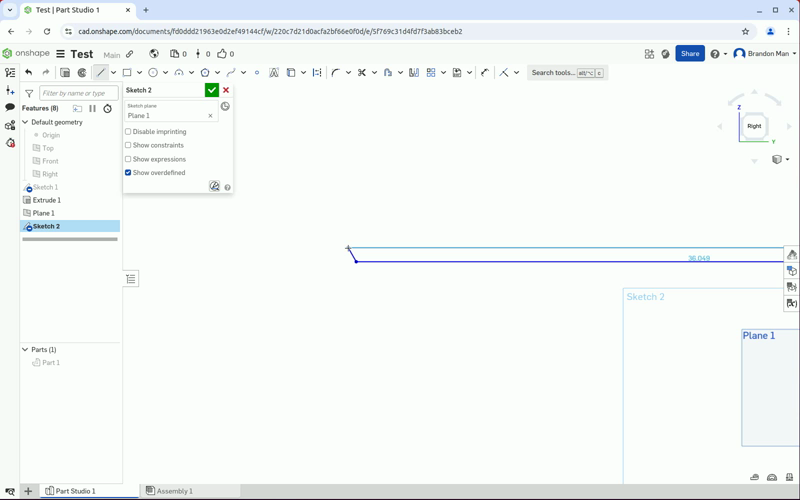
scroll(6)
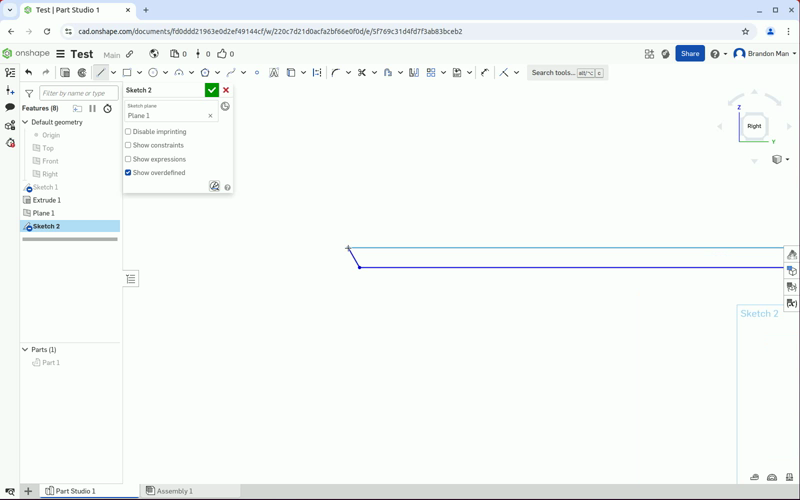
scroll(6)
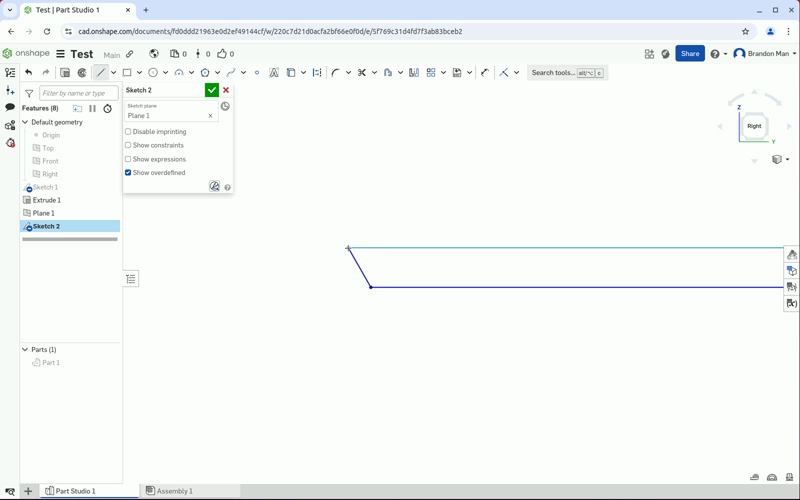
key_up(shift)
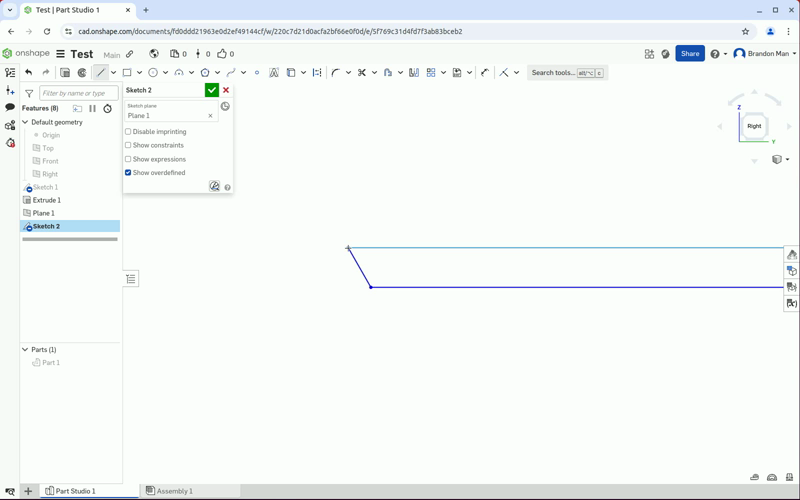
click(348, 247)
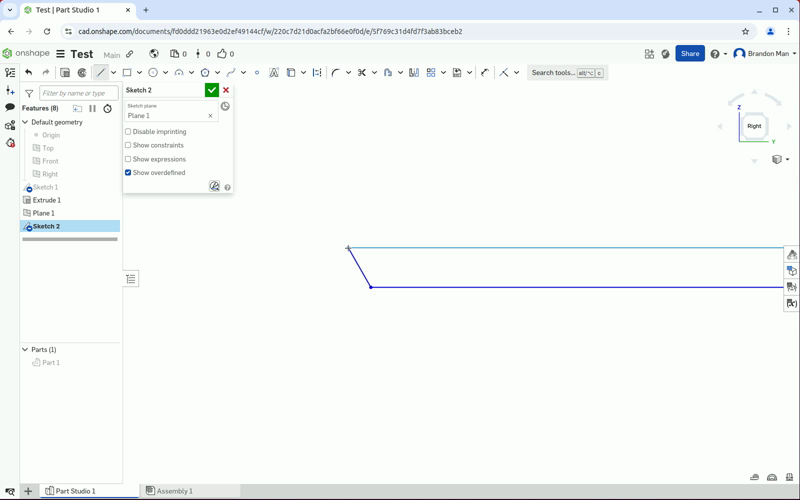
scroll(-6)
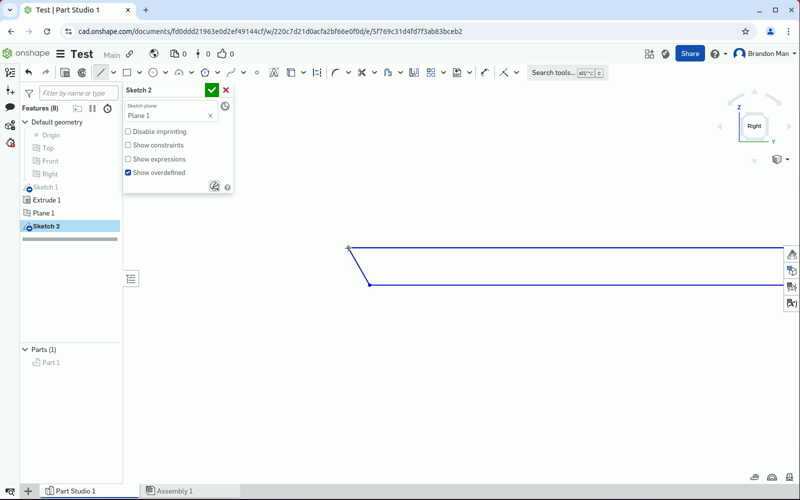
scroll(-6)
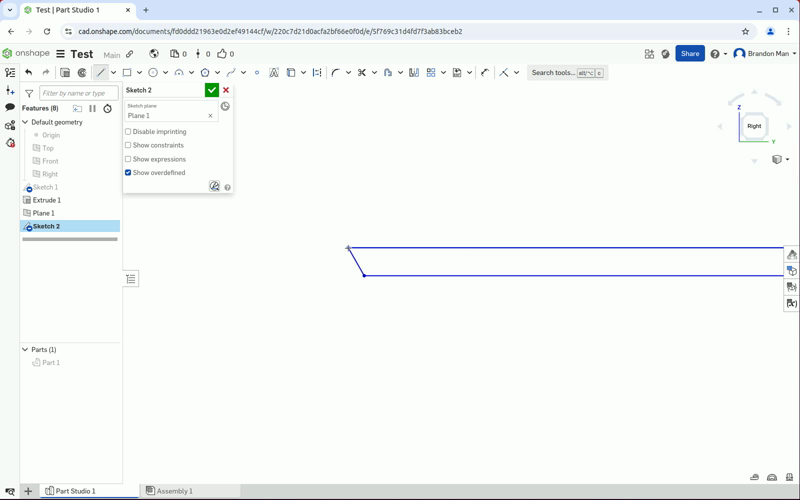
scroll(-6)
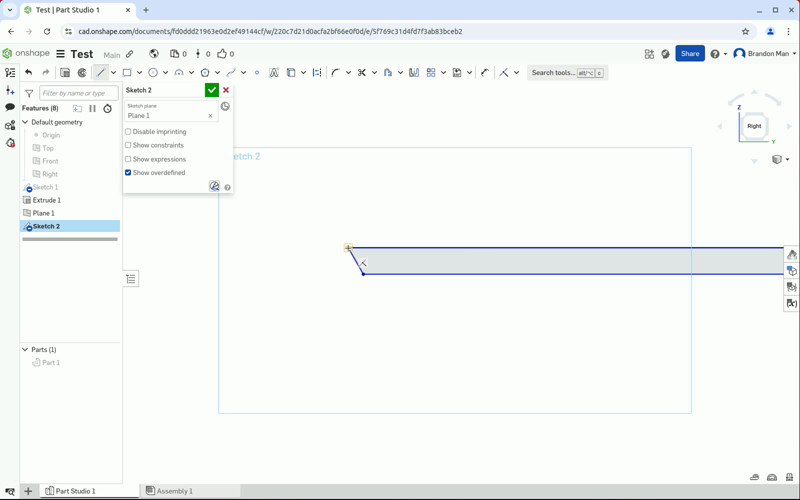
scroll(-6)
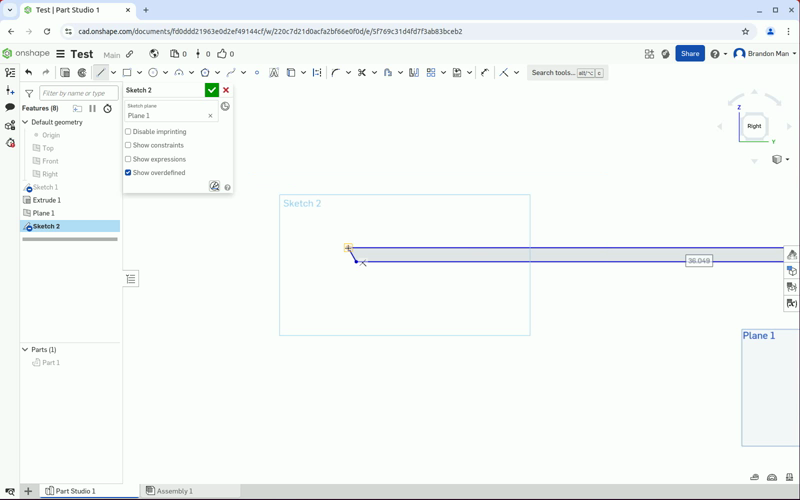
scroll(-6)
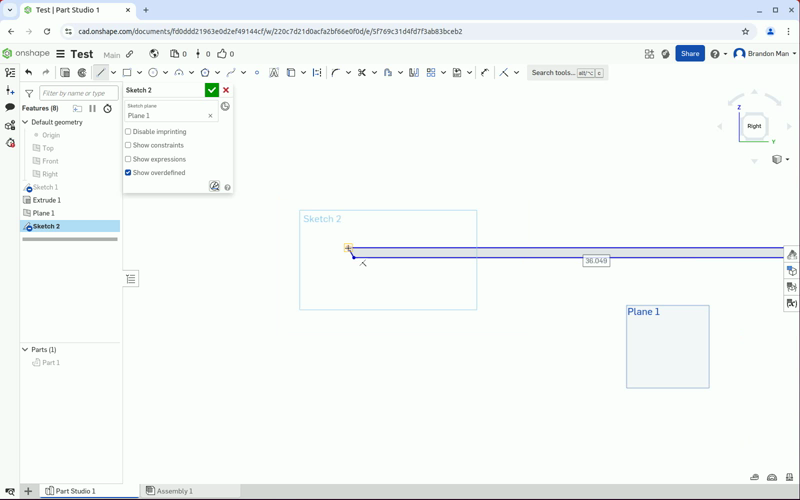
scroll(-6)
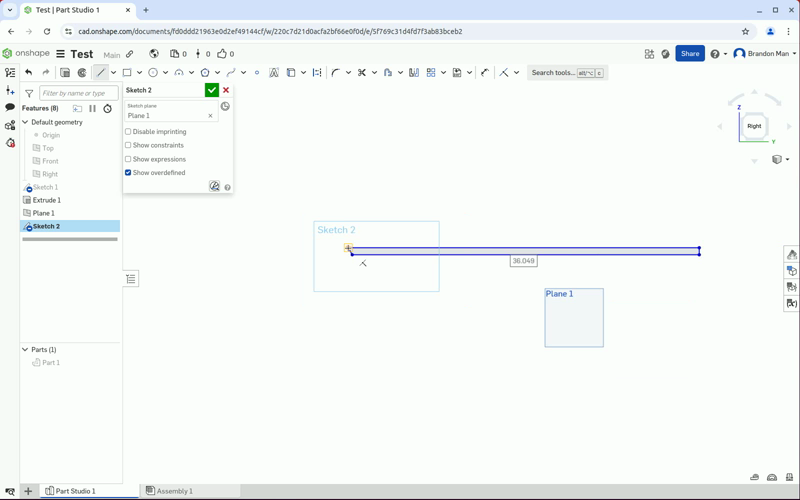
scroll(-6)
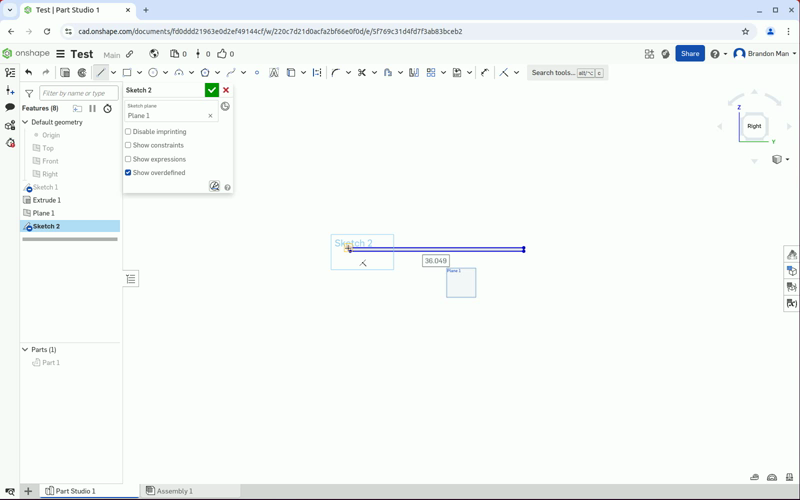
key(esc)
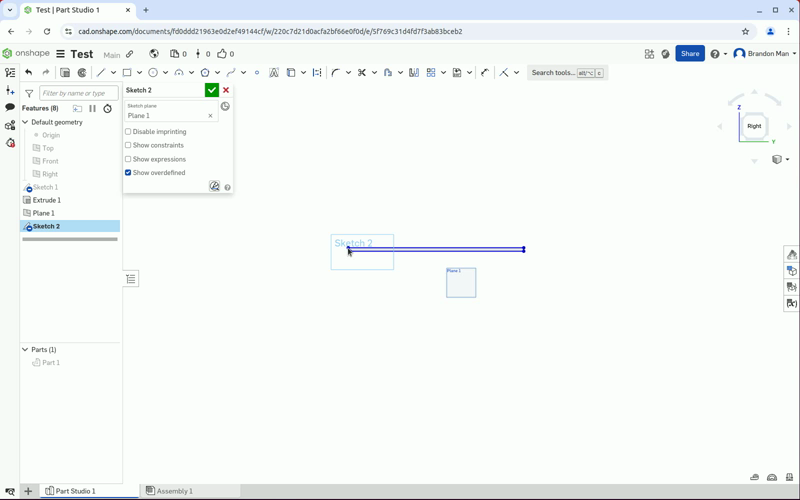
mouse_move(476, 249)
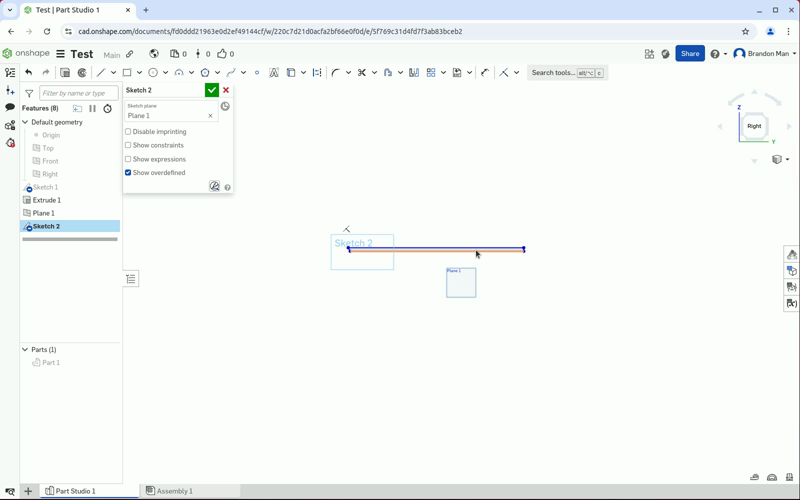
scroll(6)
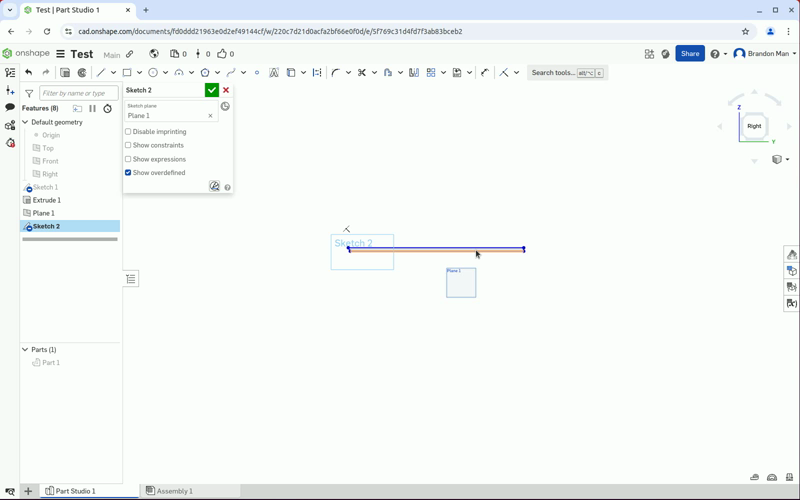
scroll(6)
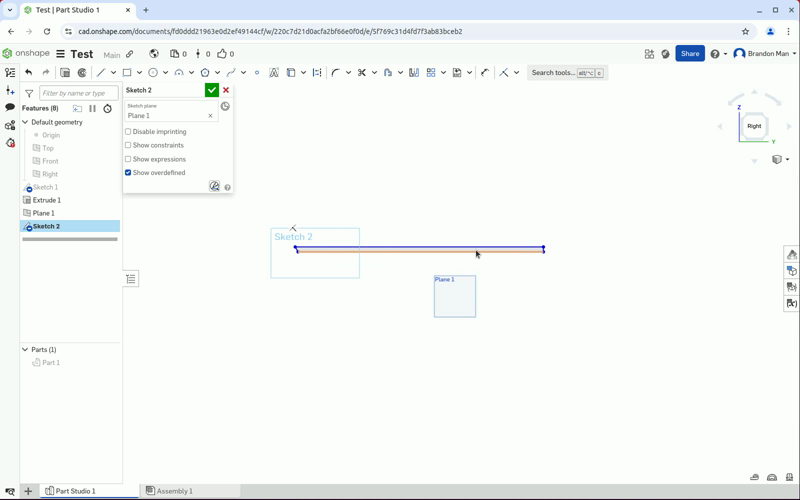
scroll(6)
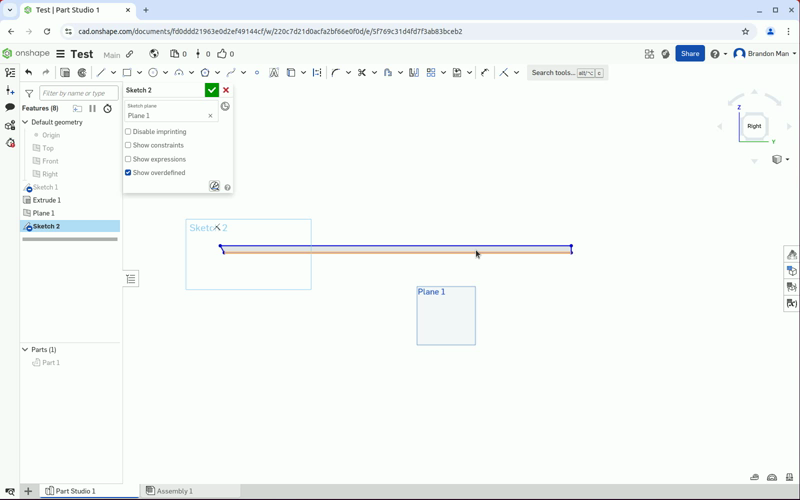
scroll(6)
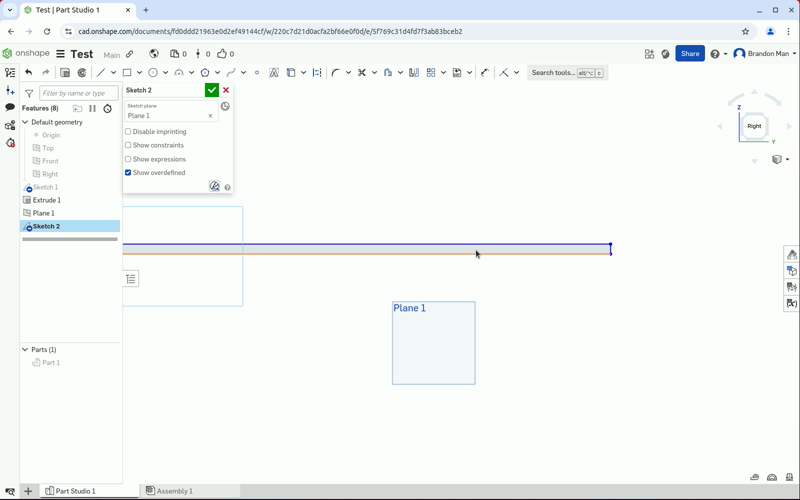
scroll(6)
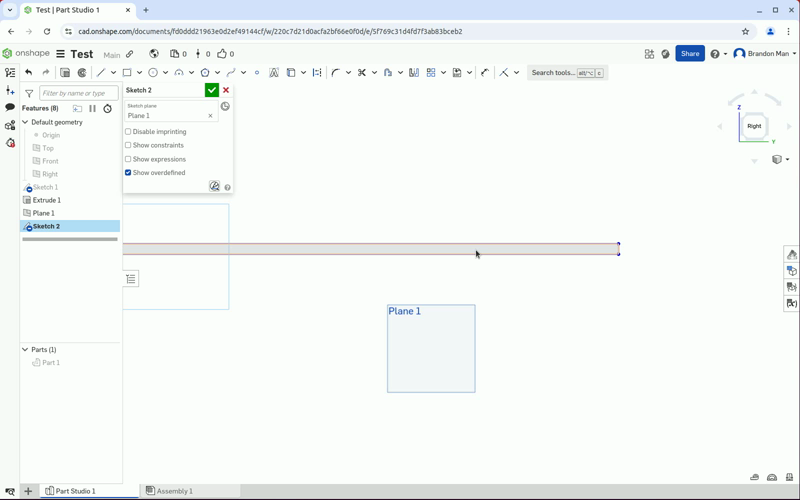
scroll(6)
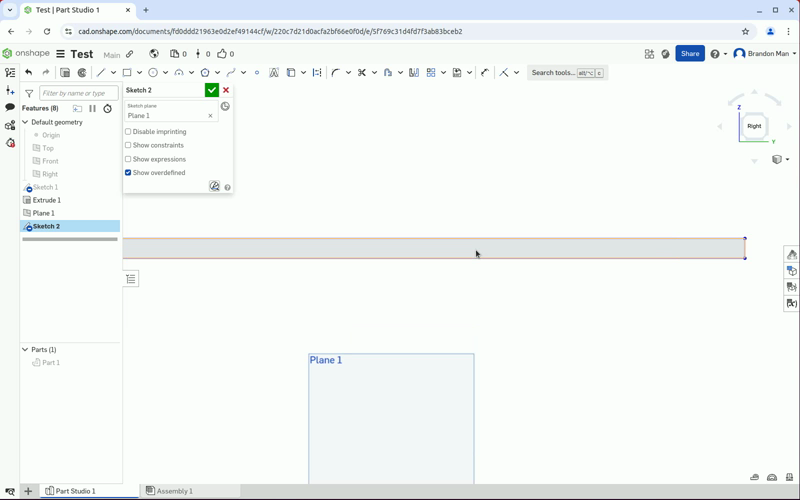
scroll(6)
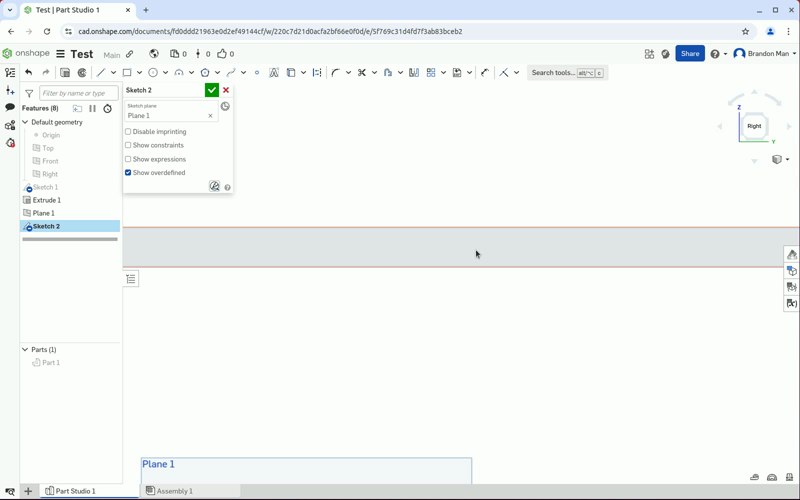
click(476, 249)
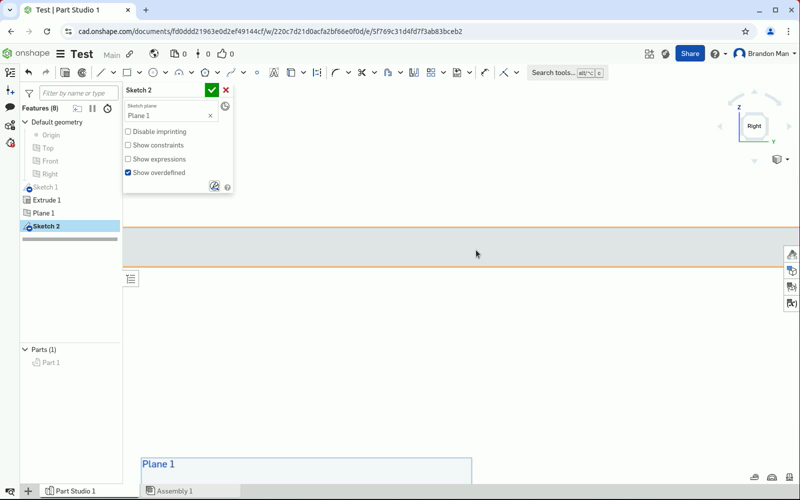
scroll(-6)
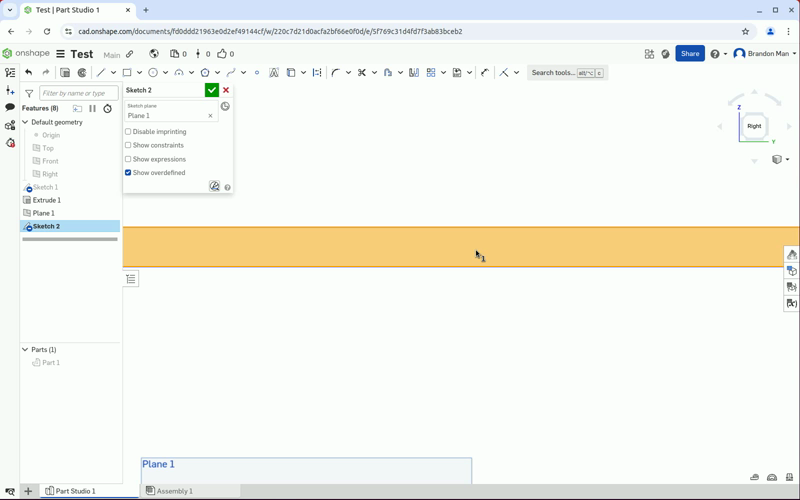
scroll(-6)
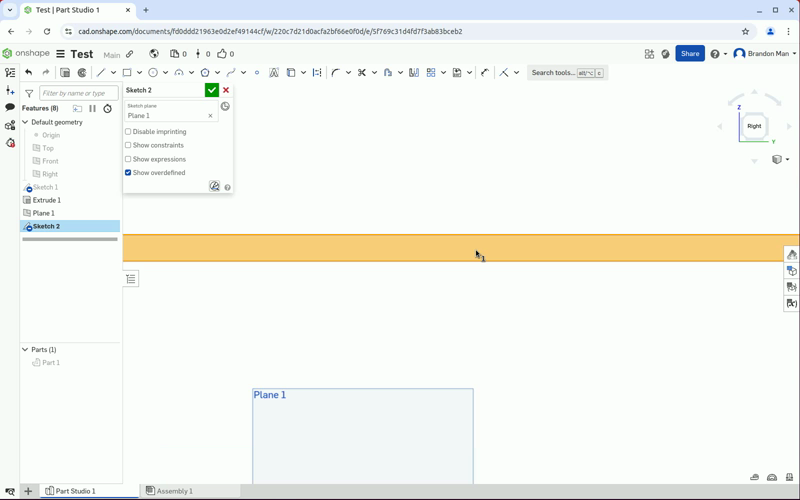
scroll(-6)
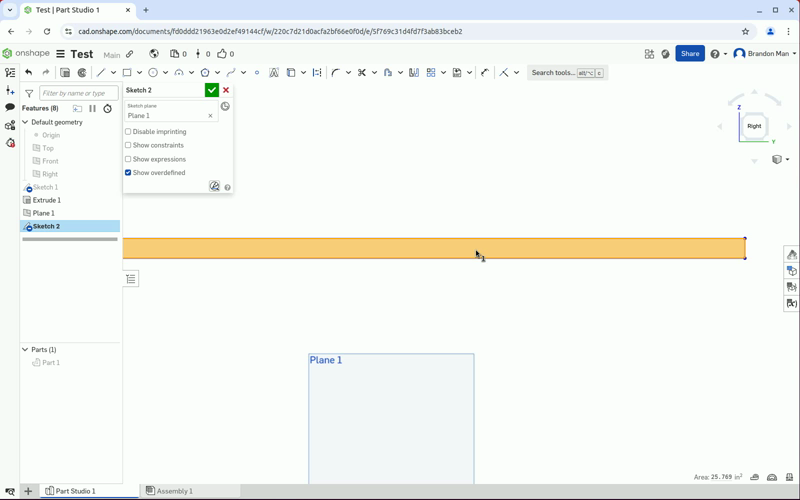
scroll(-6)
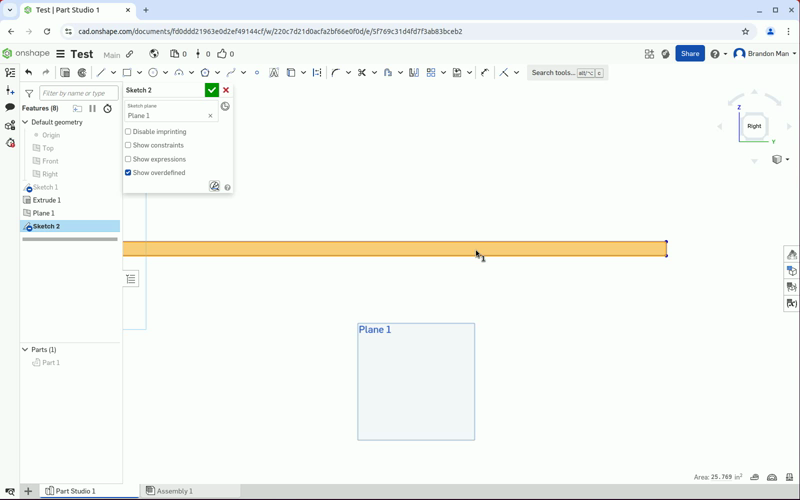
scroll(-6)
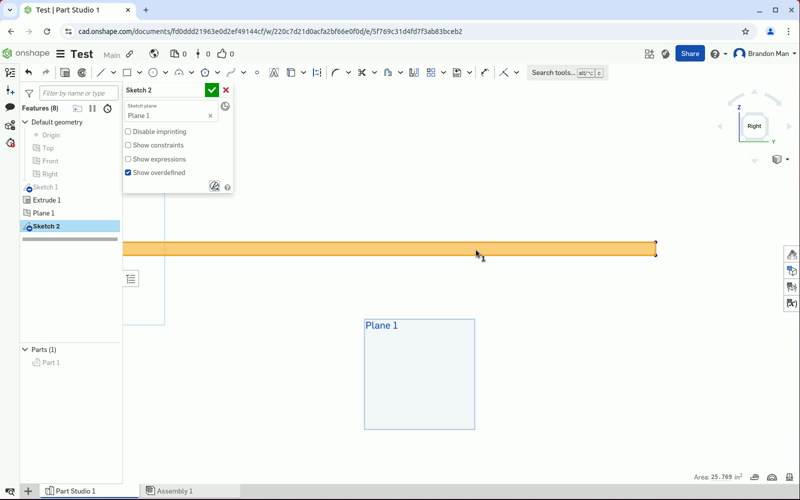
scroll(-6)
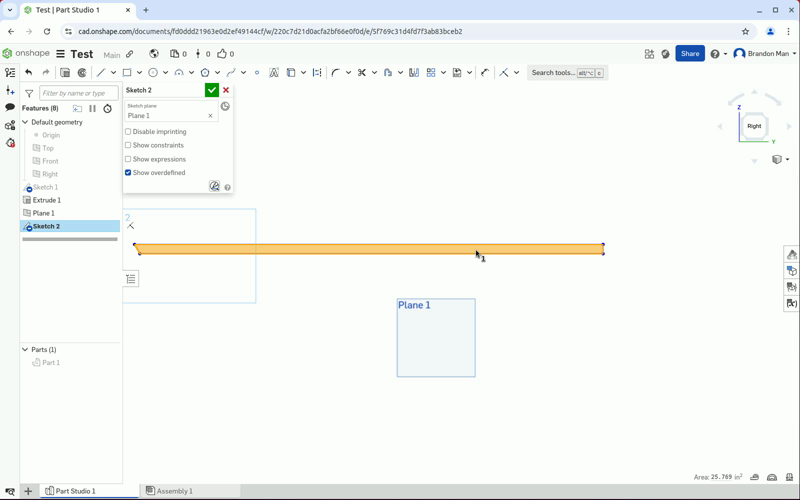
scroll(-6)
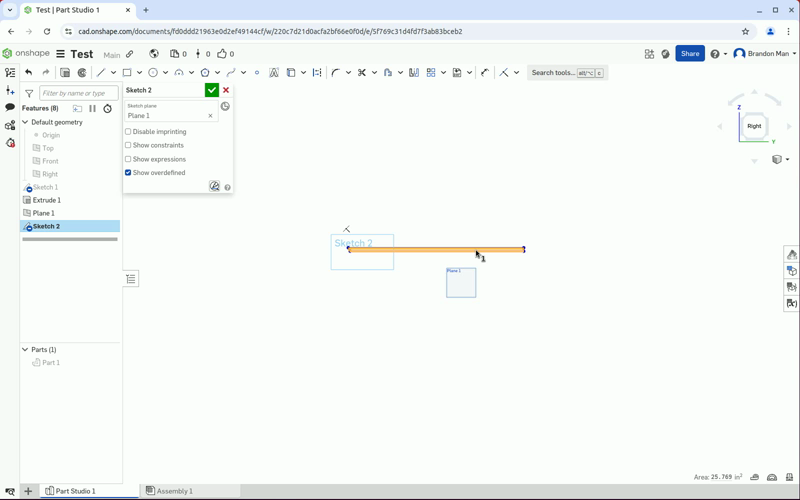
mouse_move(73, 352)
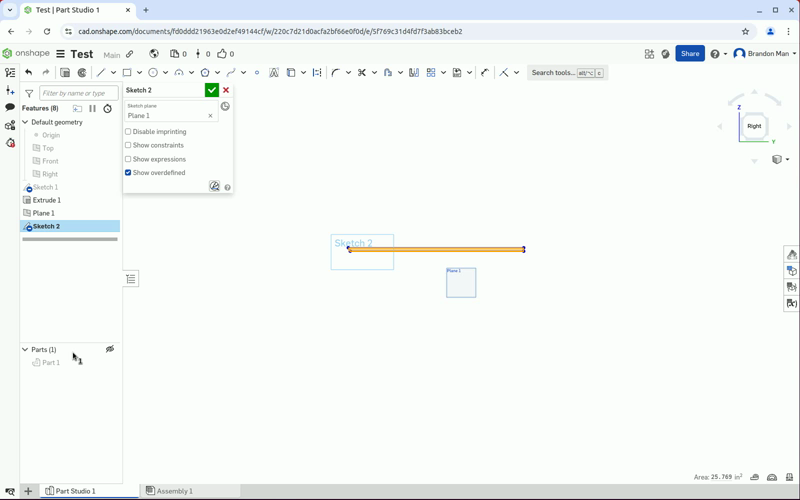
key(shift+y)
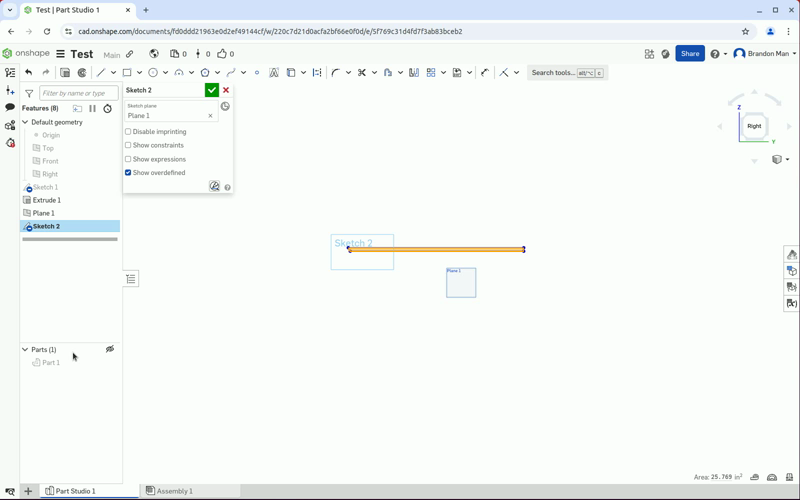
key(shift+e)
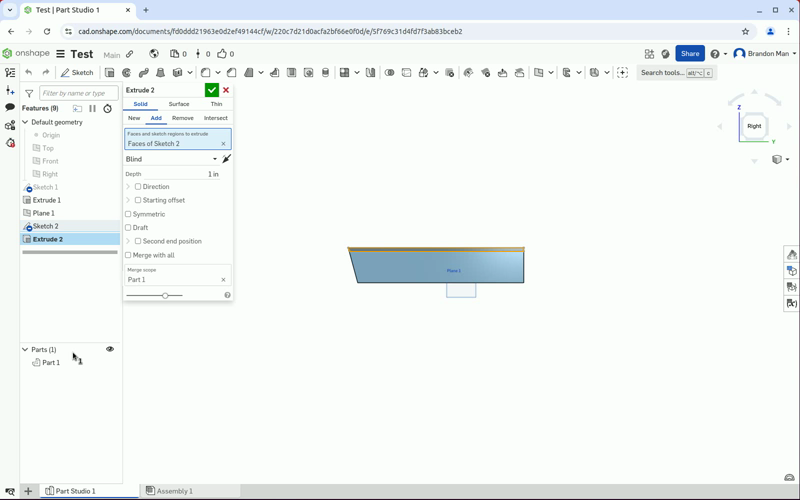
mouse_move(143, 106)
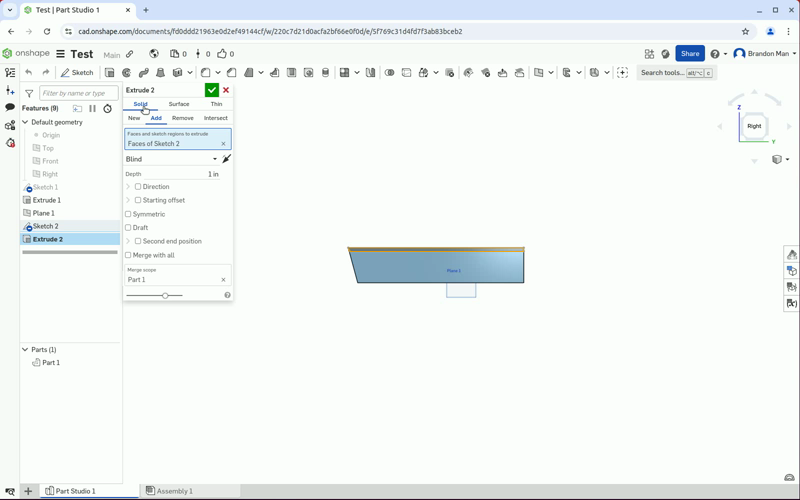
click(143, 106)
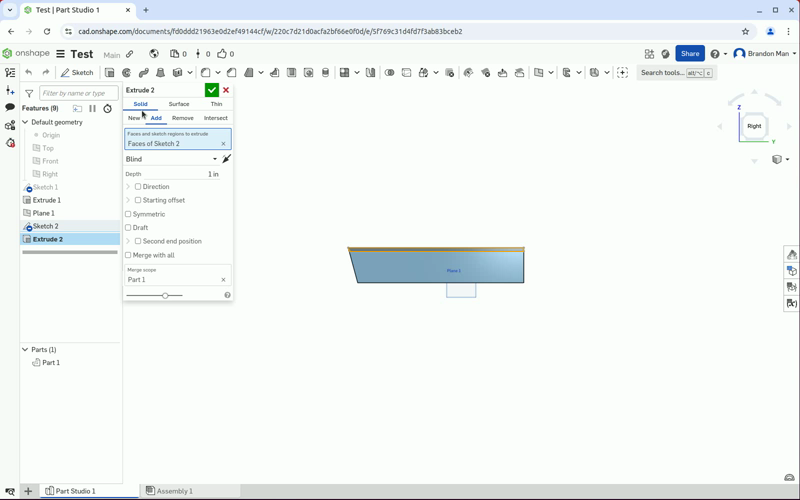
mouse_move(137, 120)
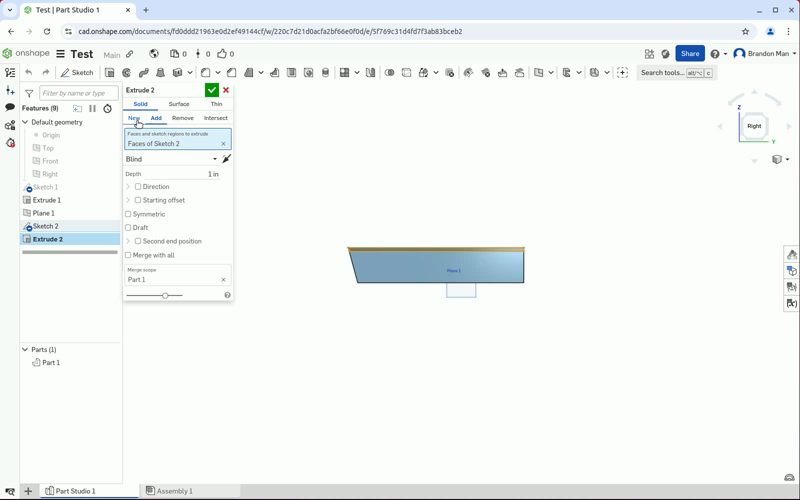
click(137, 120)
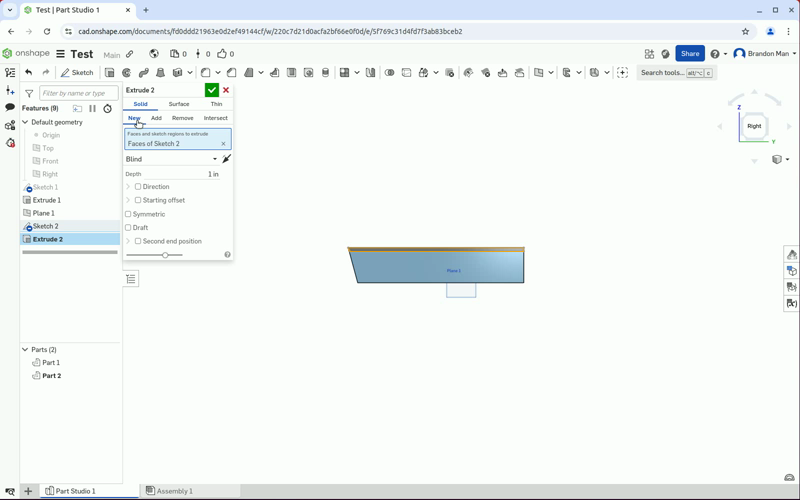
key(tab, 4)
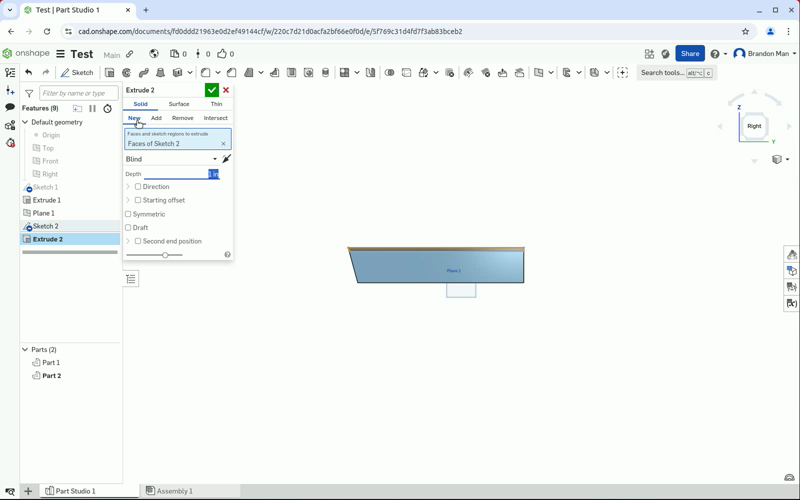
text(2.407)
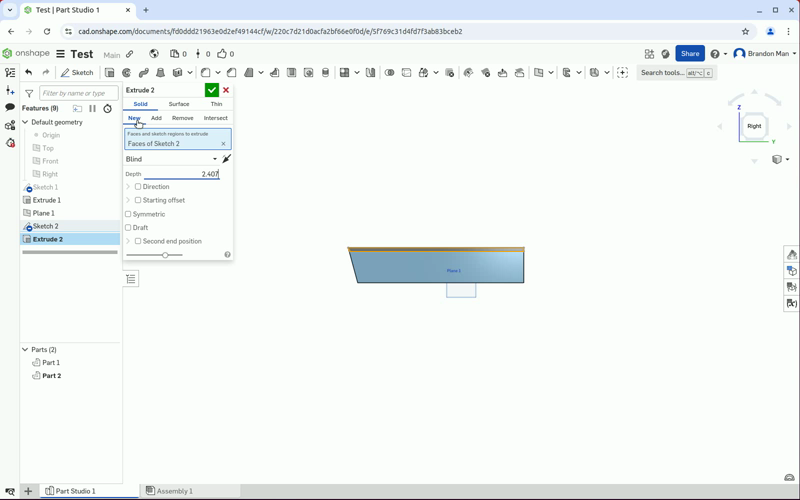
key(enter)
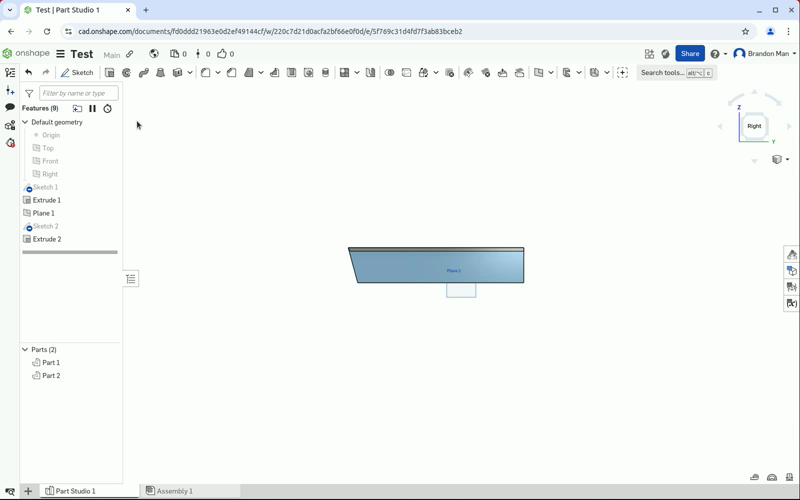
key(shift+h)
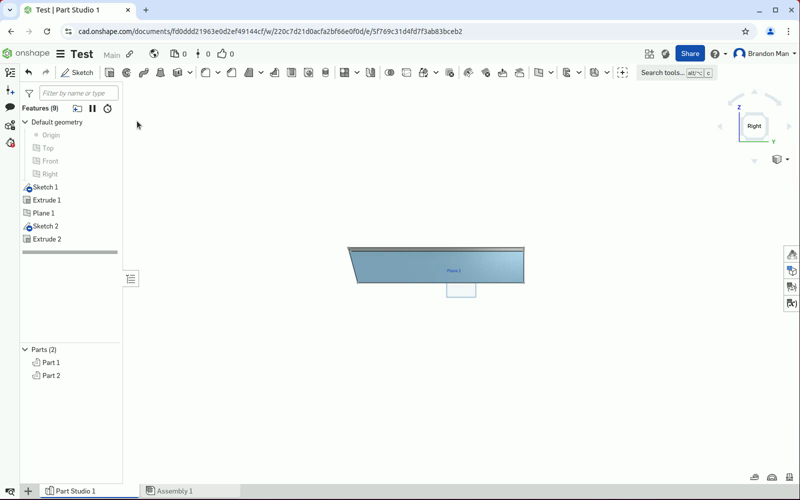
key(shift+h)
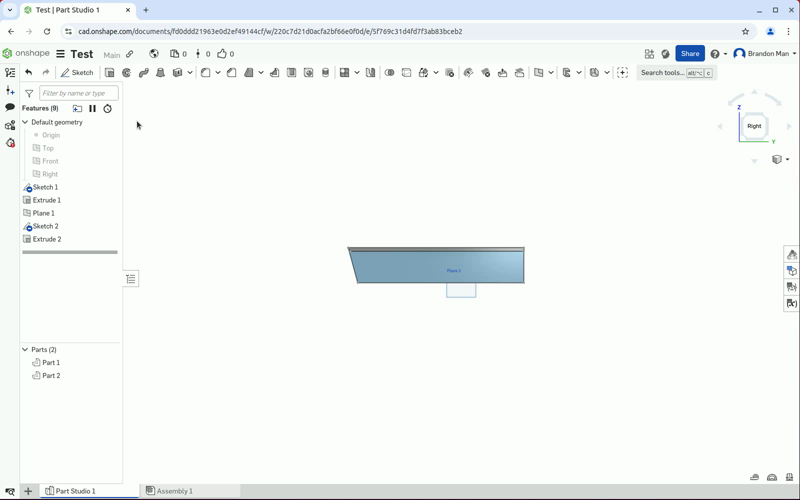
key(shift+7)
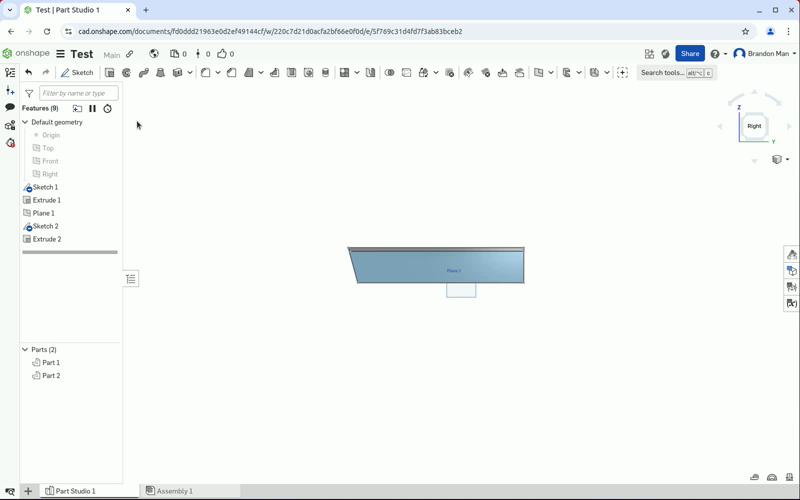
key(right, 2)
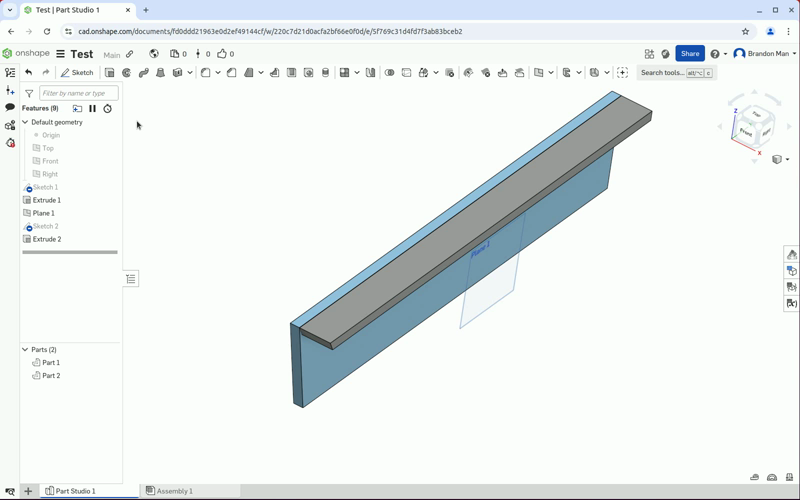
key(down, 2)
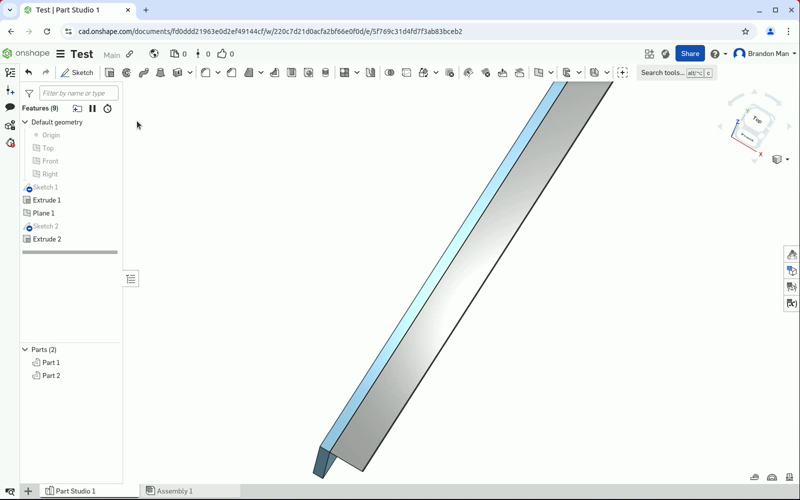
key(up, 2)
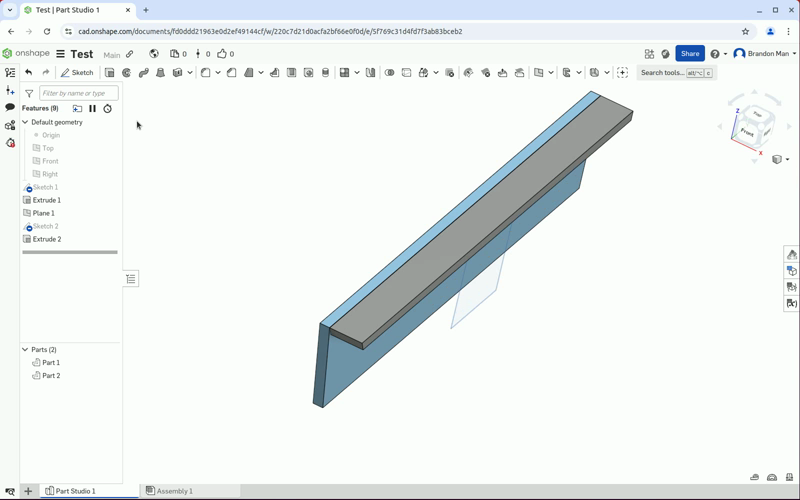
key(left, 2)
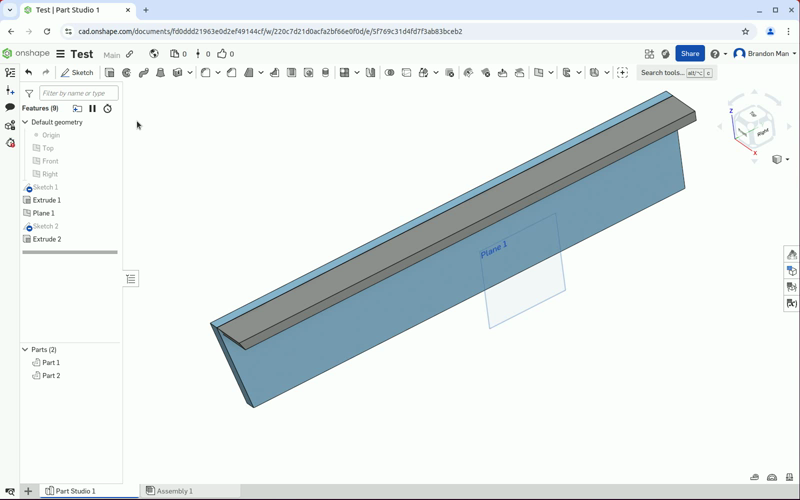
mouse_move(73, 189)
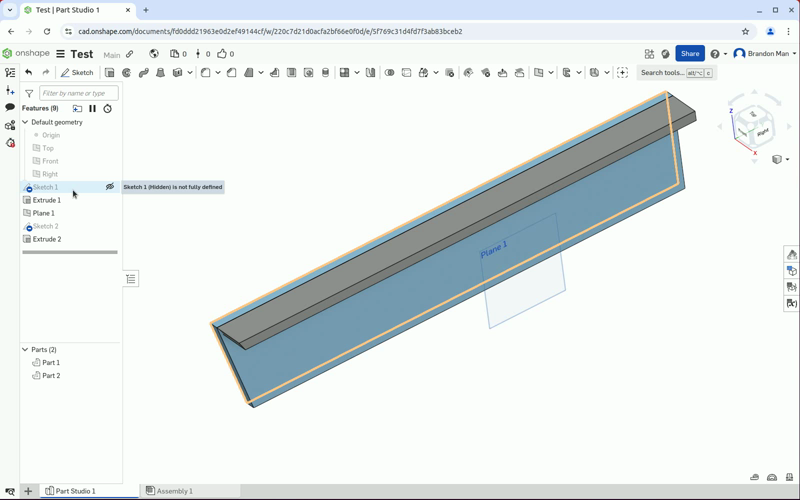
click(73, 189)